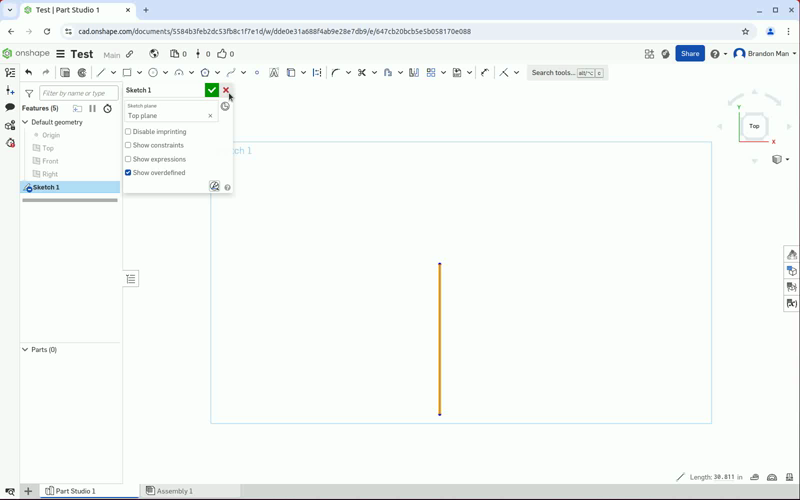
key(shift+h)
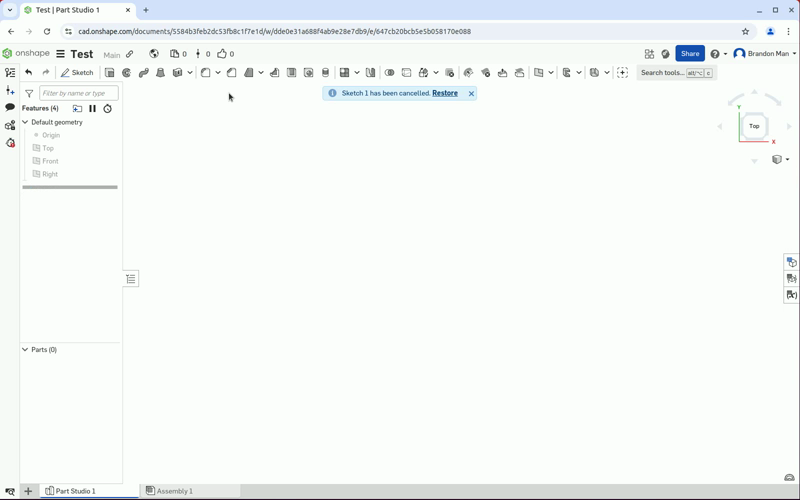
mouse_move(73, 352)
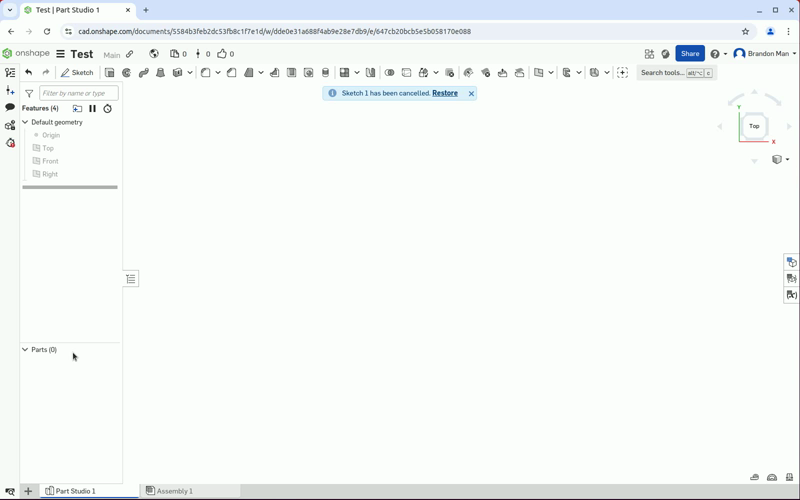
key(y)
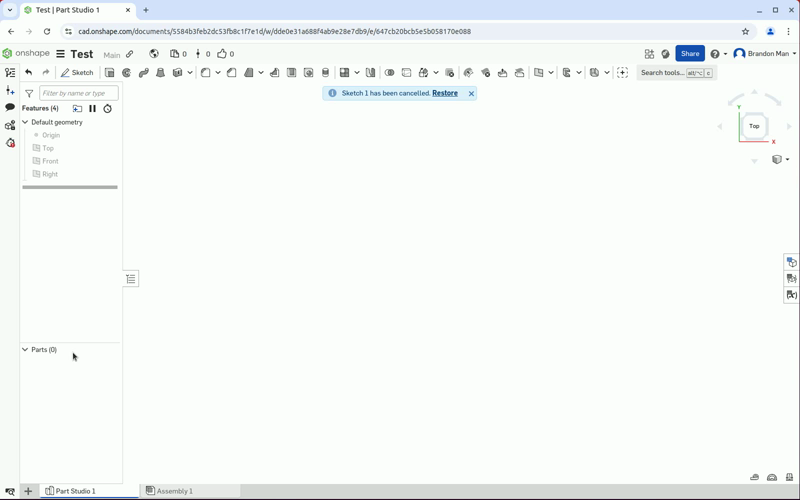
key(shift+p)
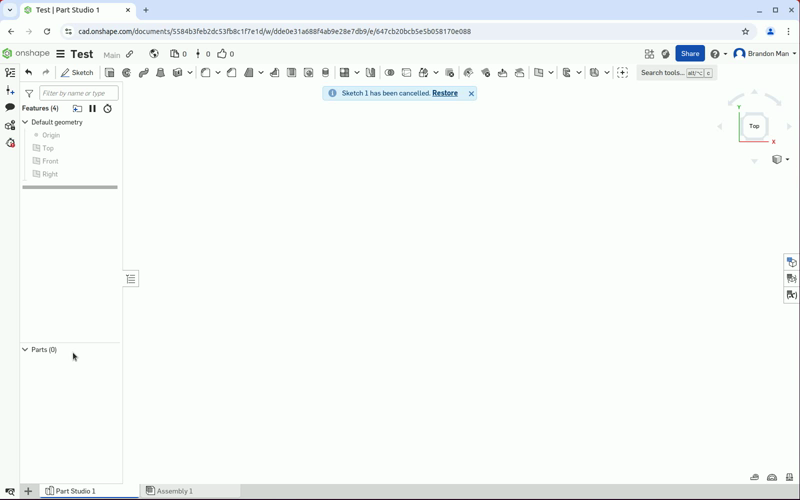
key(space)
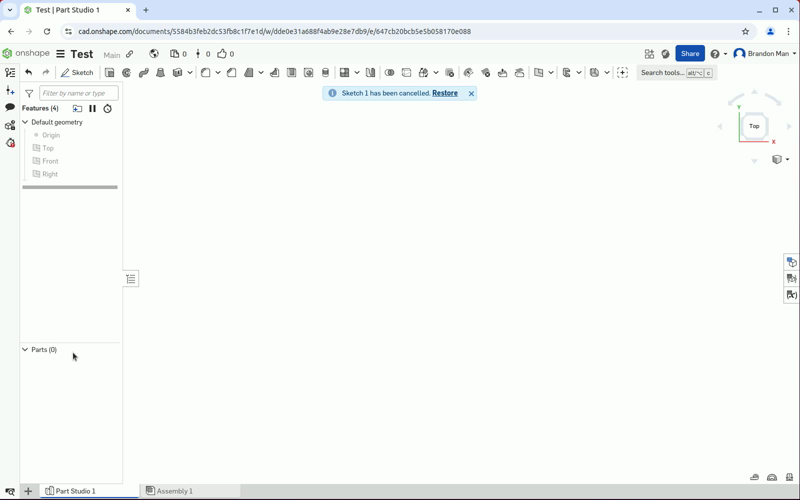
key_down(shift)
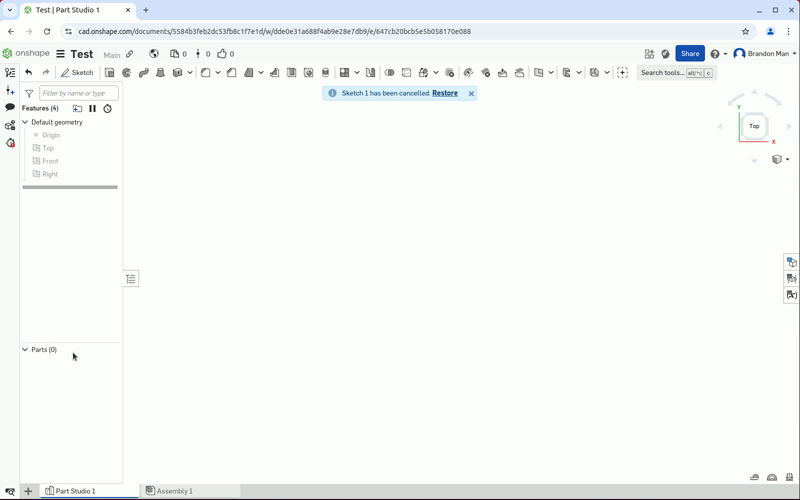
key(up)
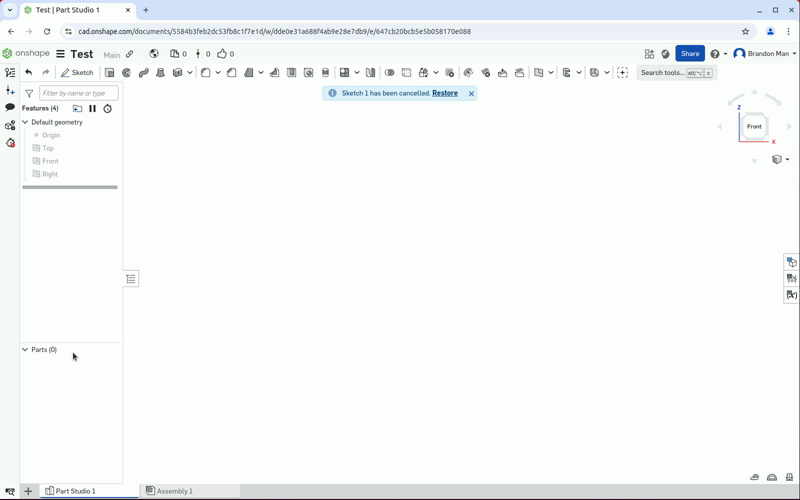
key_up(shift)
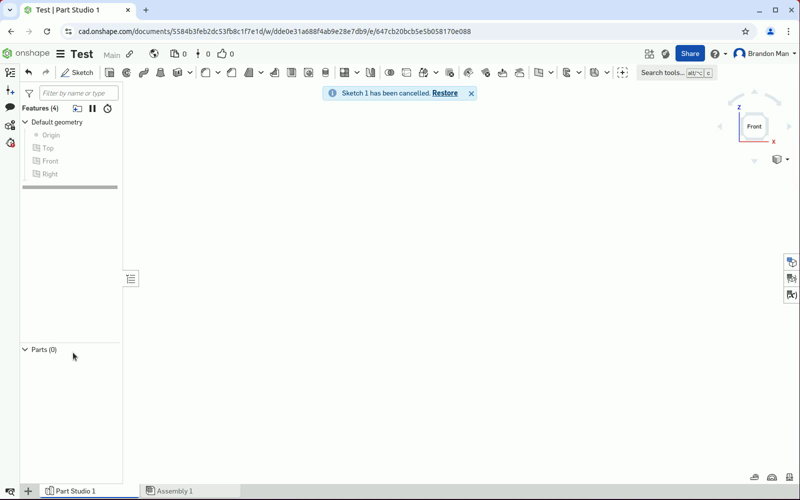
mouse_move(73, 352)
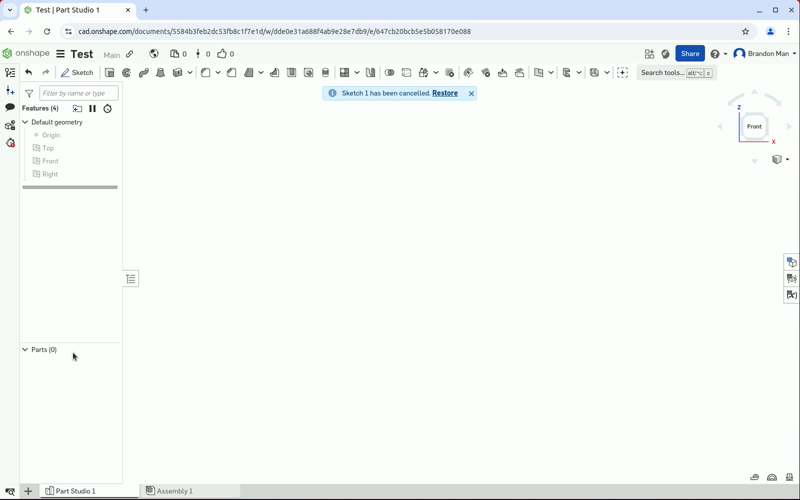
key(shift+y)
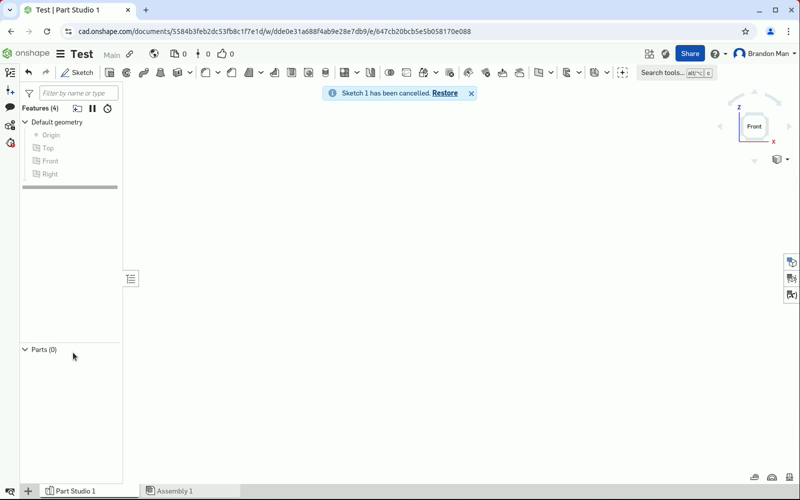
key(shift+s)
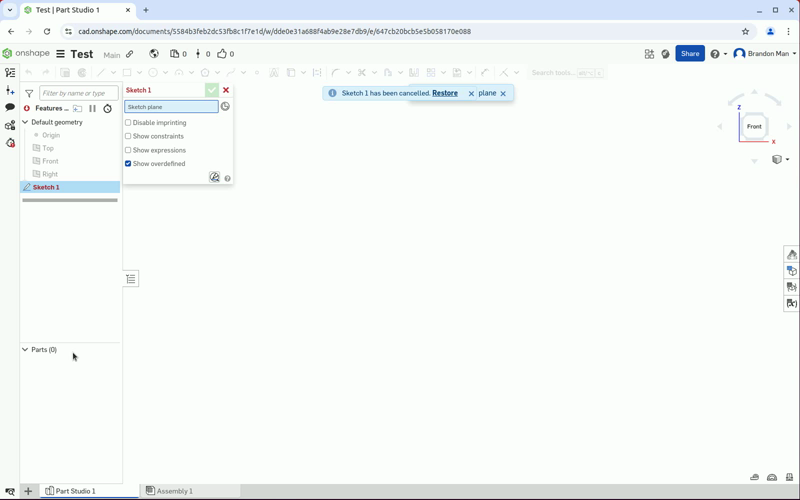
mouse_move(73, 163)
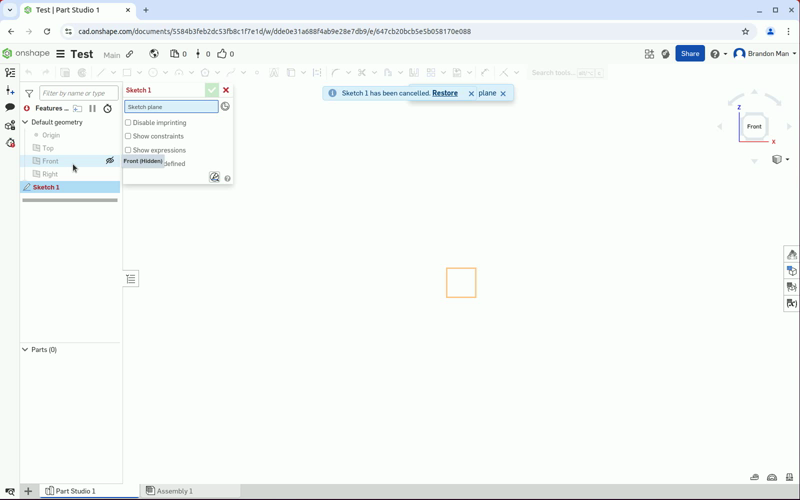
click(73, 163)
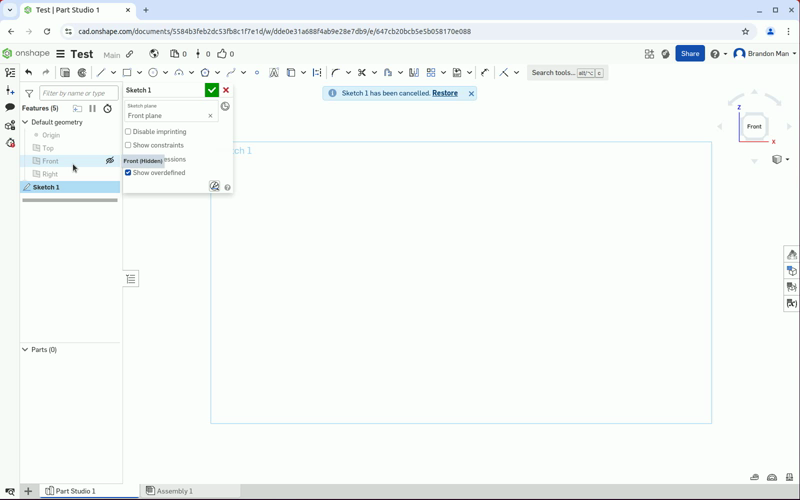
mouse_move(73, 352)
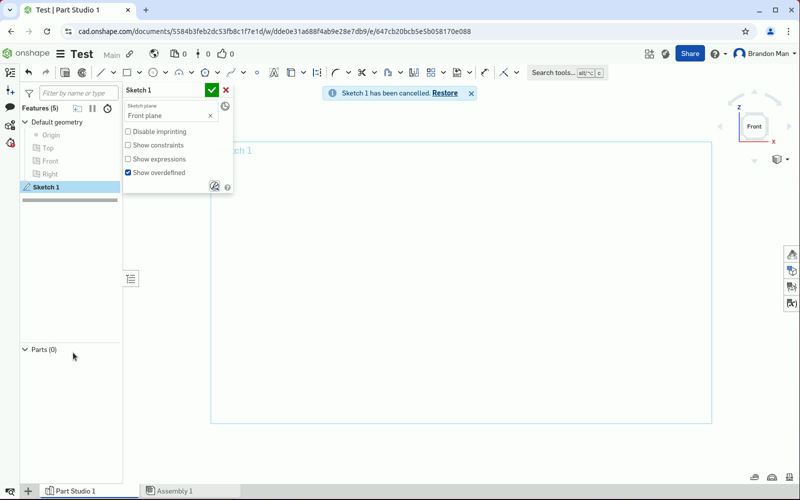
key(y)
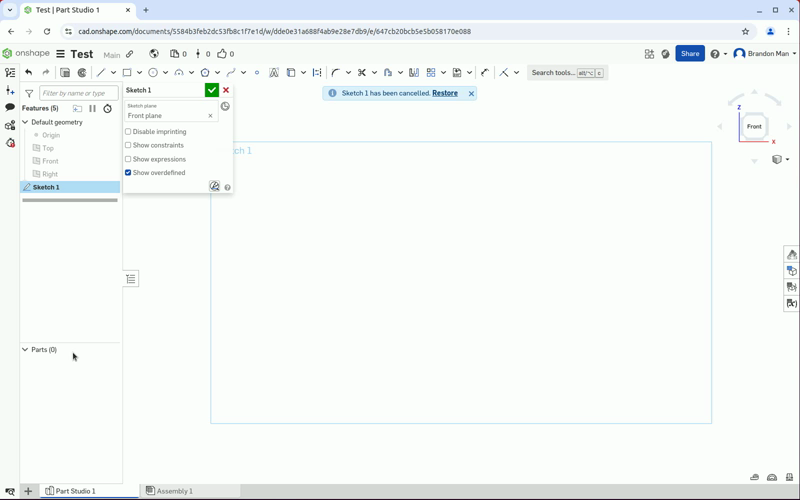
key(c)
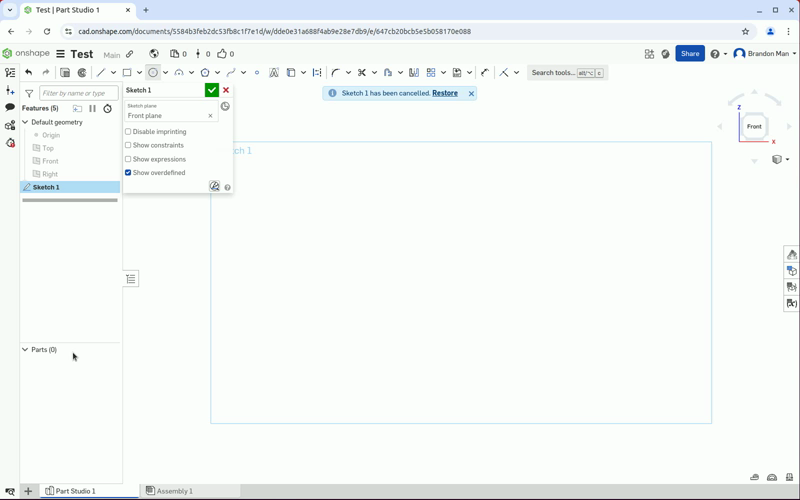
key_down(shift)
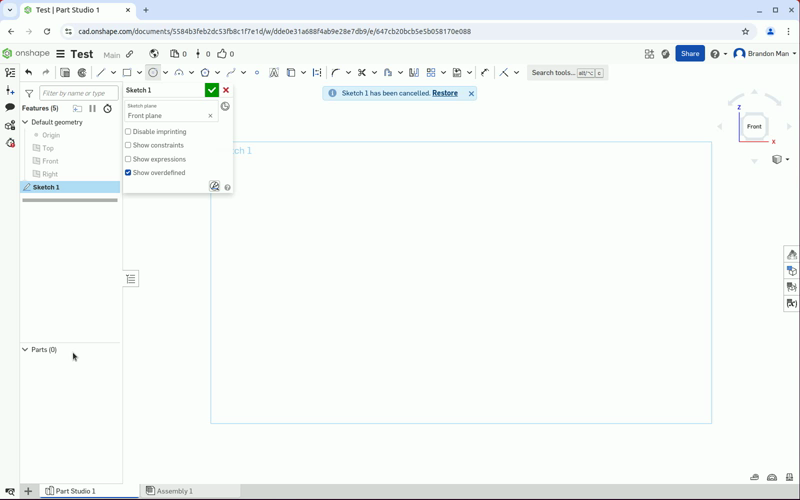
mouse_move(461, 282)
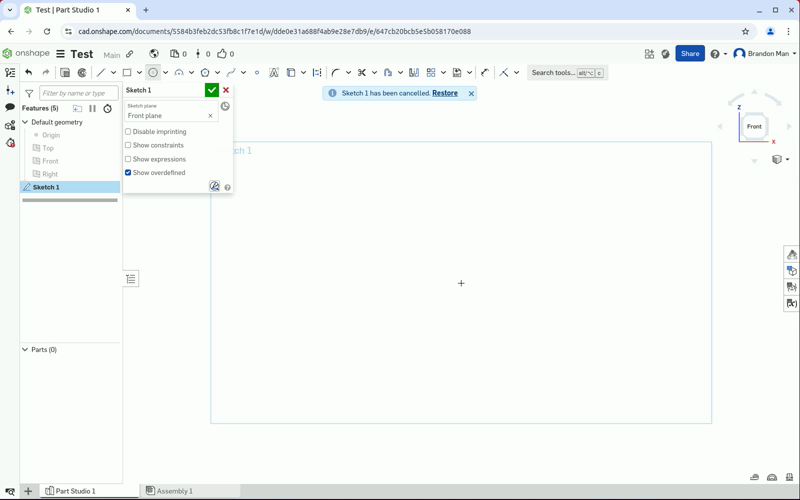
click(461, 282)
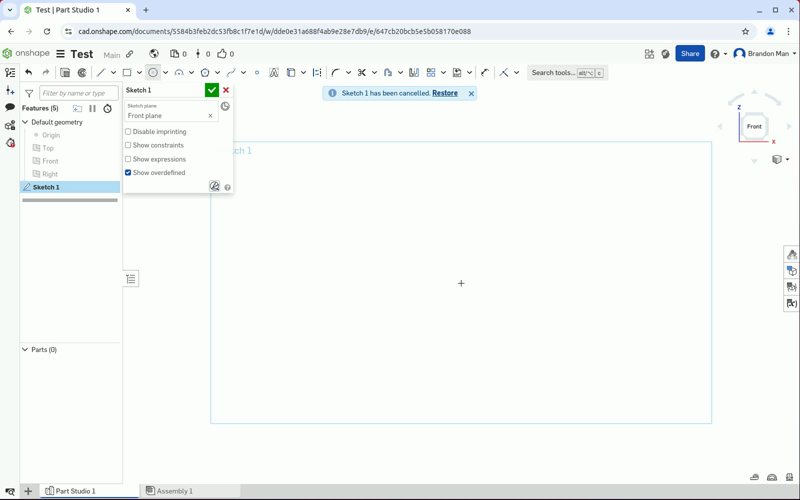
key_up(shift)
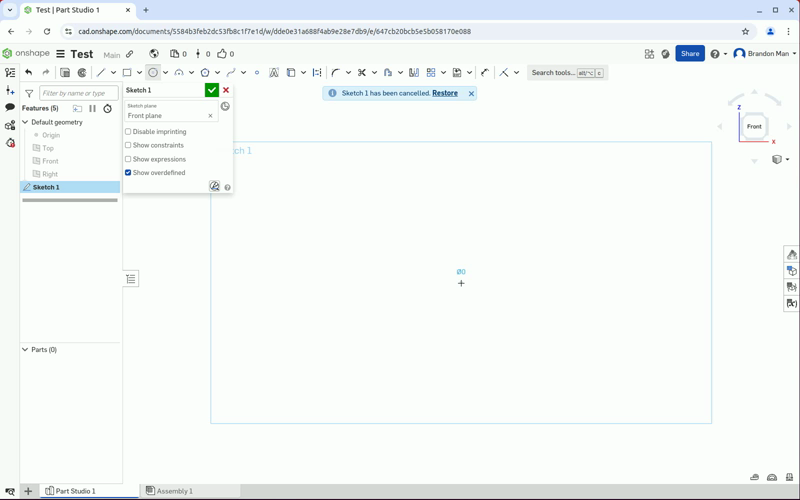
mouse_move(503, 282)
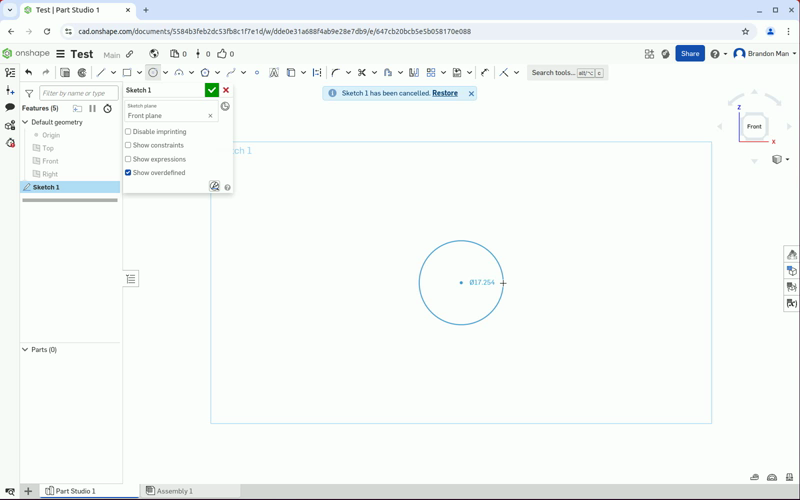
click(503, 282)
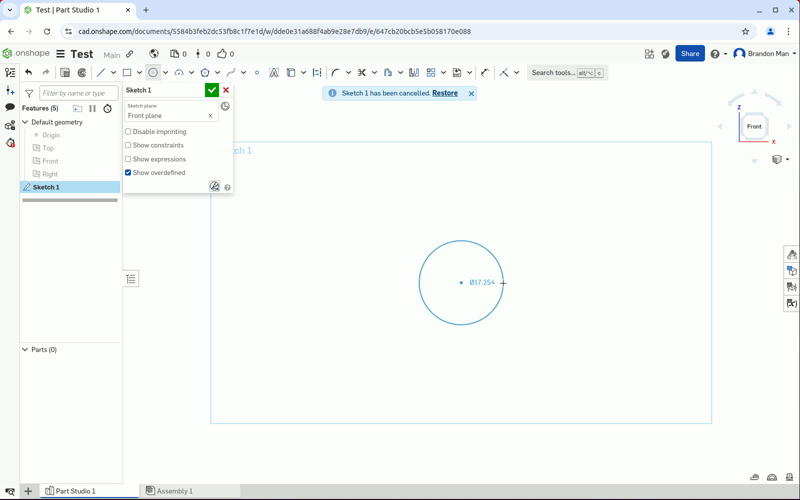
key(esc)
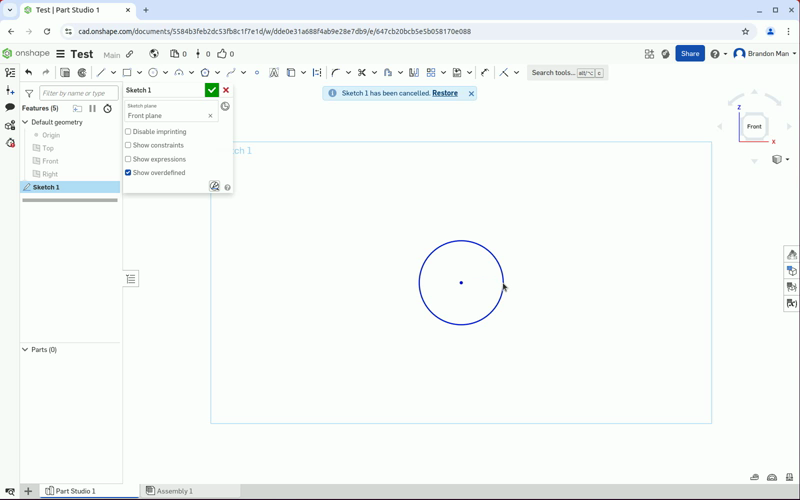
mouse_move(461, 276)
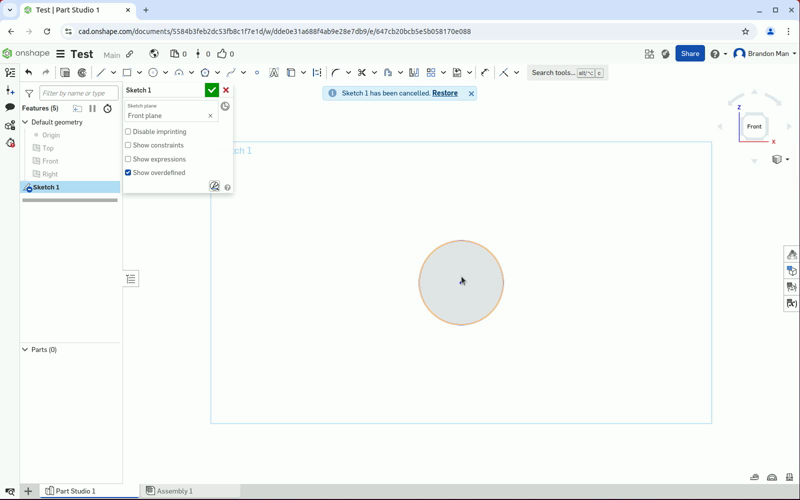
click(461, 276)
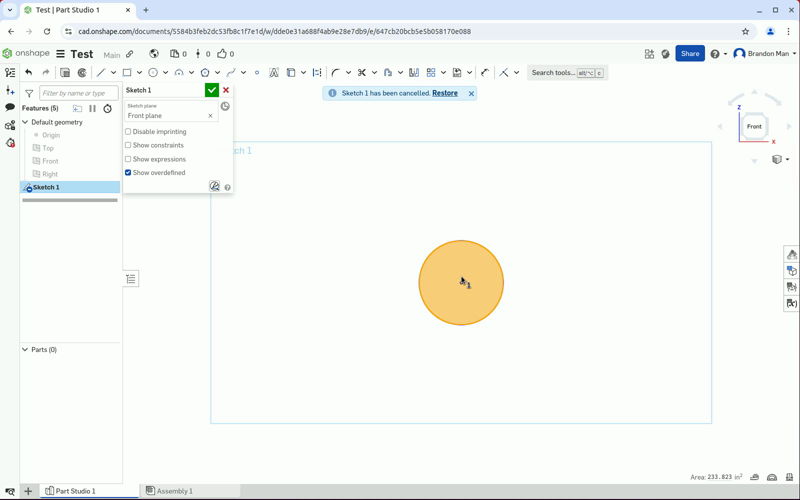
mouse_move(73, 352)
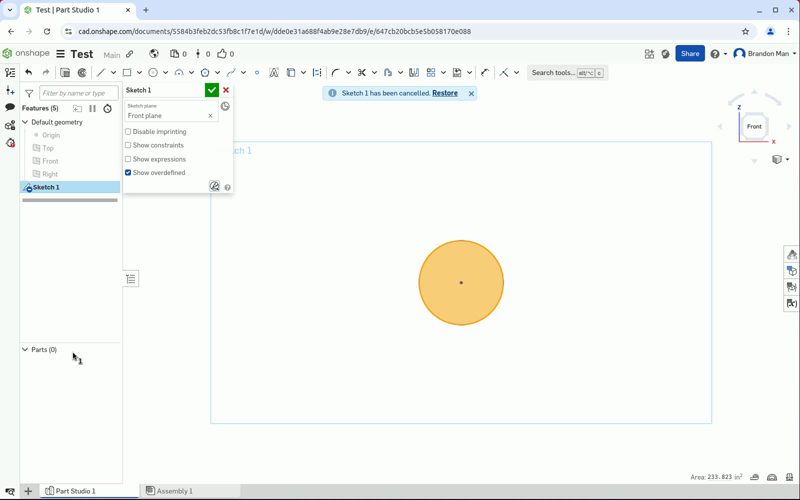
key(shift+y)
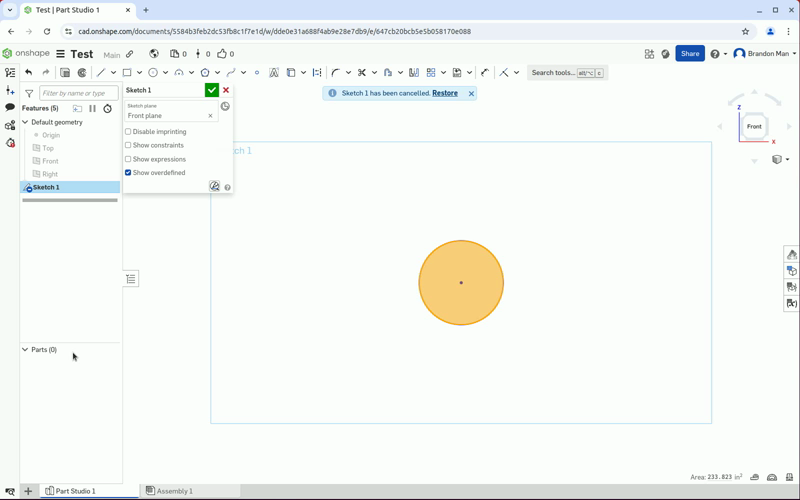
key(shift+e)
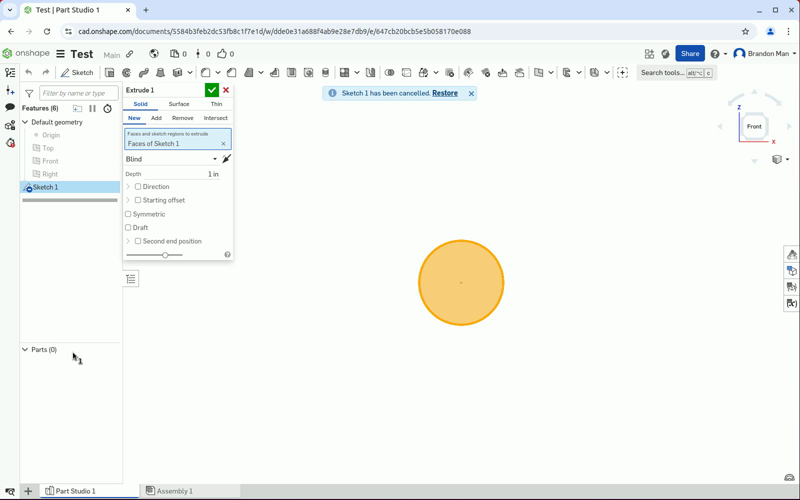
mouse_move(143, 106)
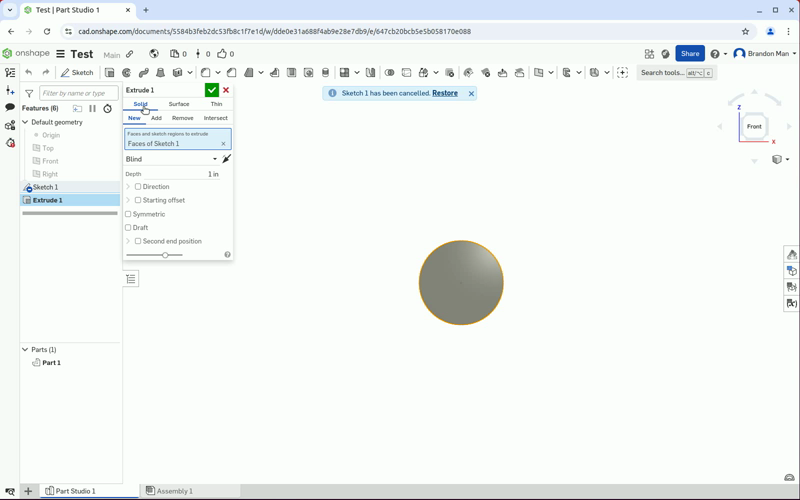
click(143, 106)
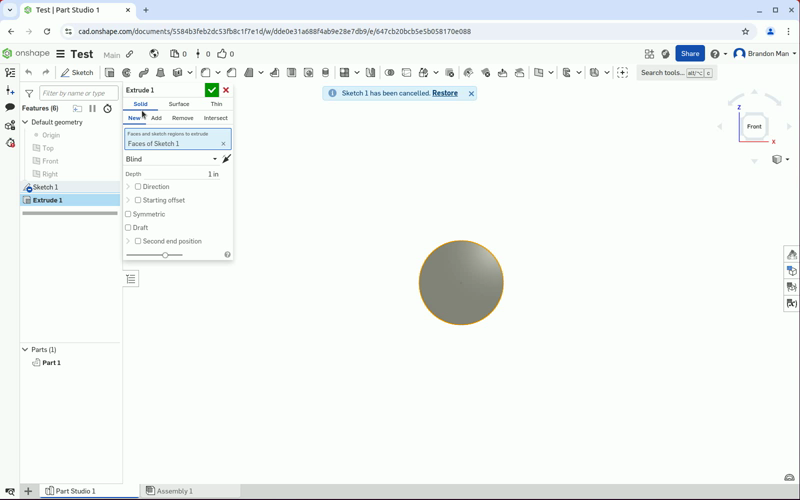
mouse_move(137, 120)
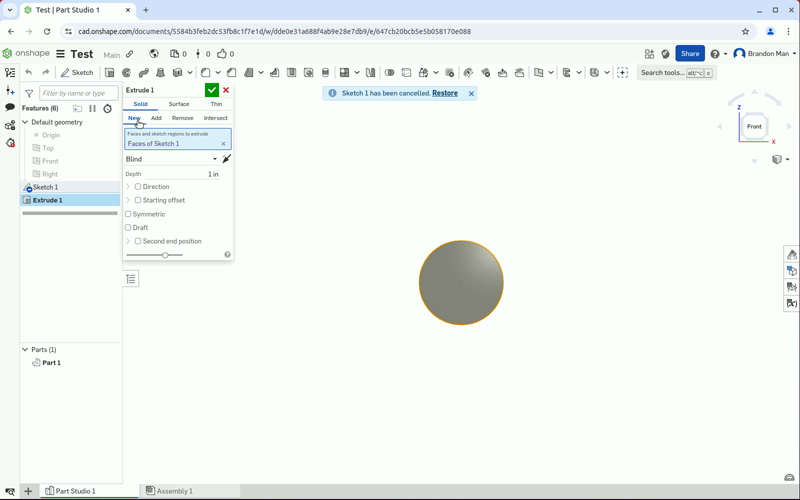
click(137, 120)
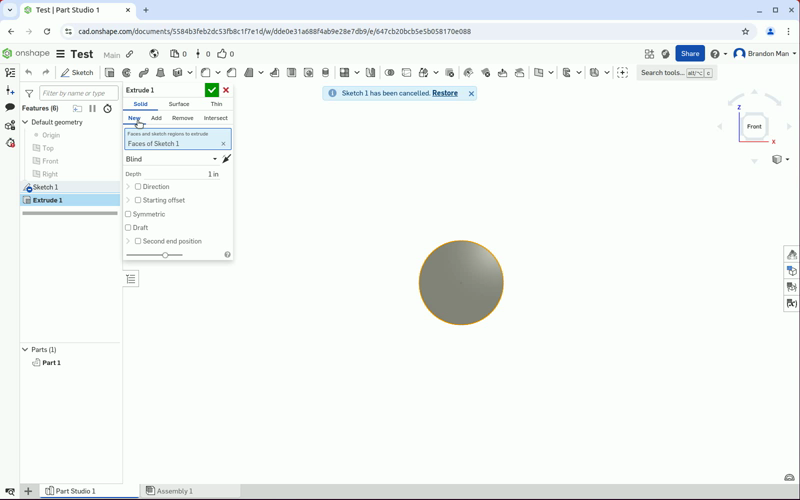
key(tab, 4)
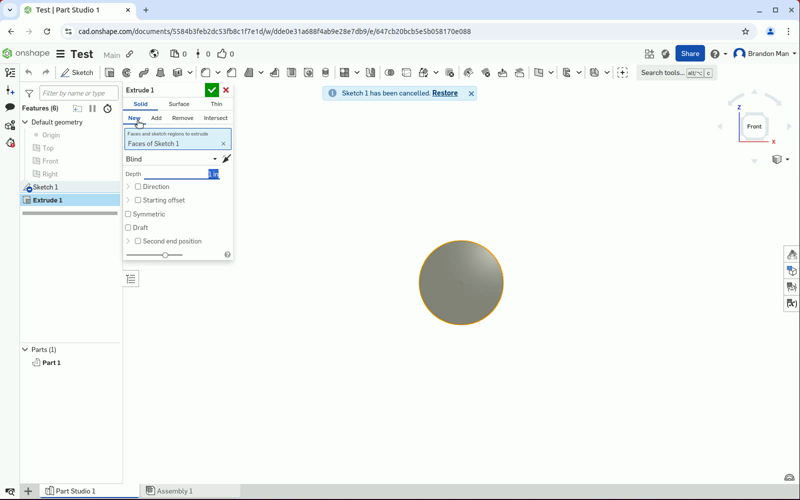
text(23.108)
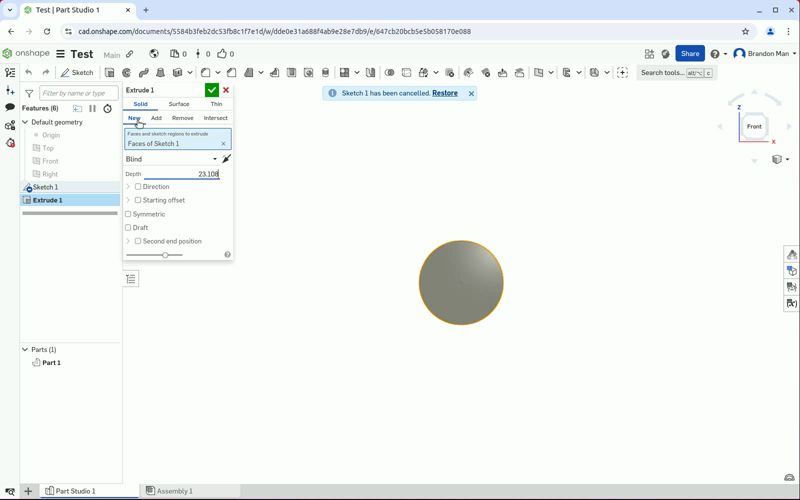
key(enter)
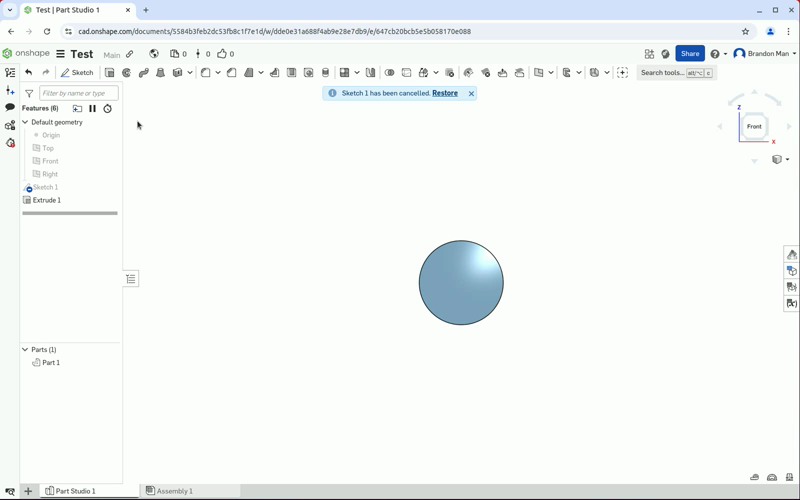
key(shift+h)
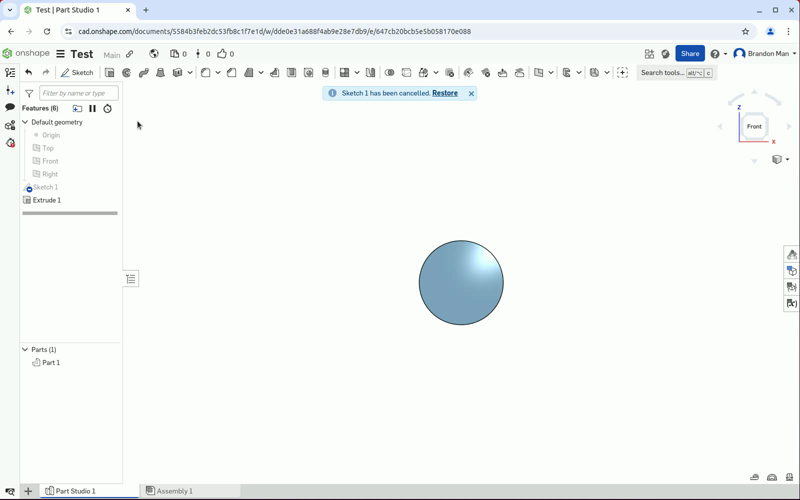
key(shift+h)
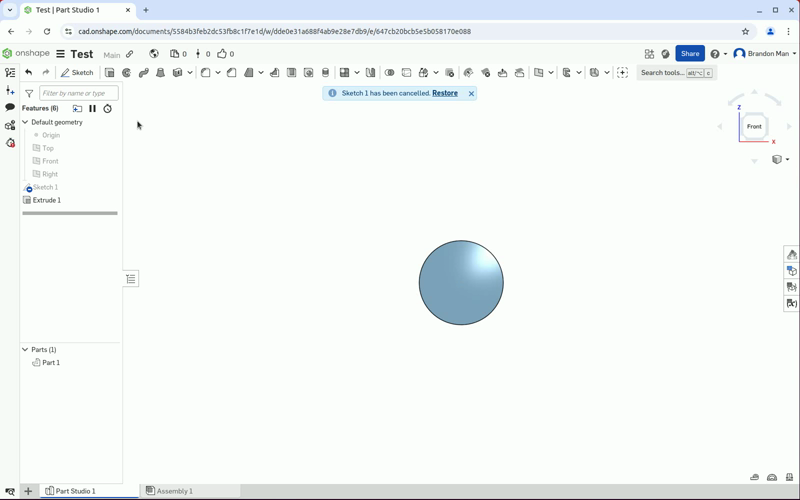
mouse_move(73, 189)
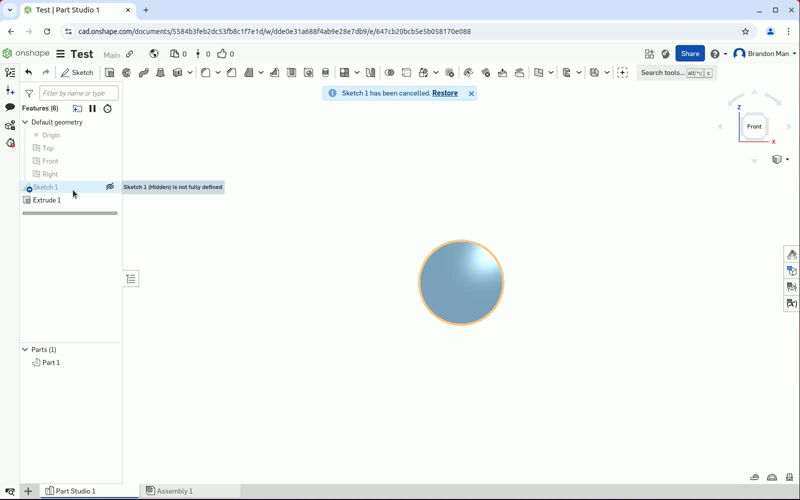
click(73, 189)
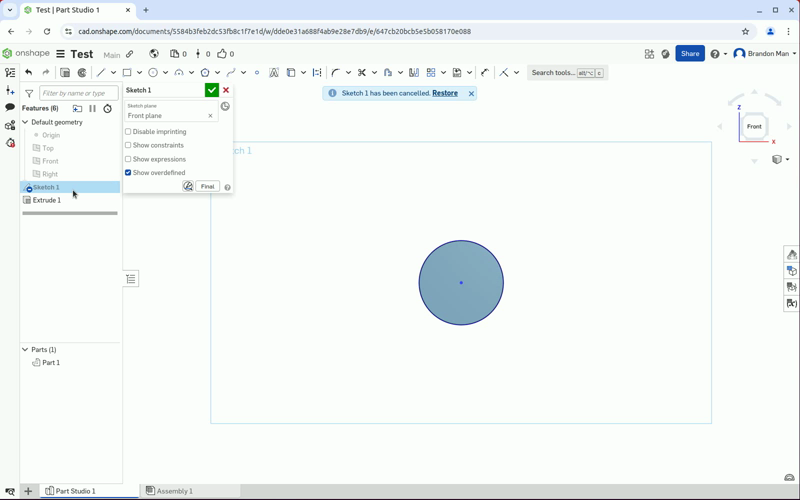
mouse_move(229, 92)
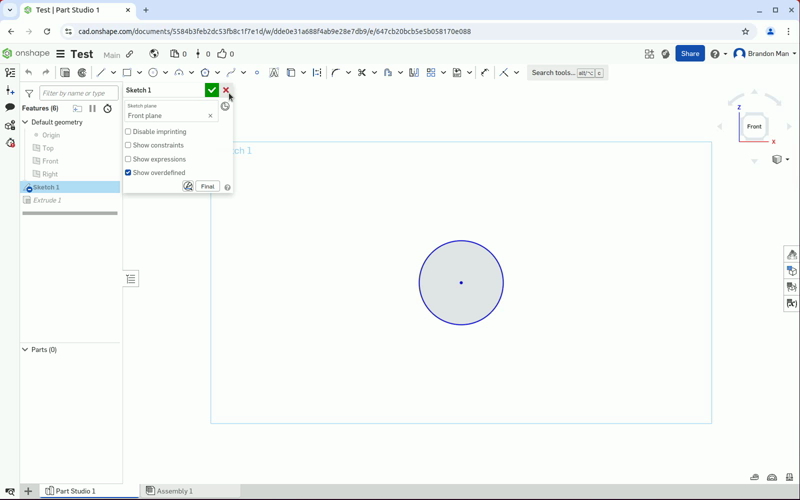
click(229, 92)
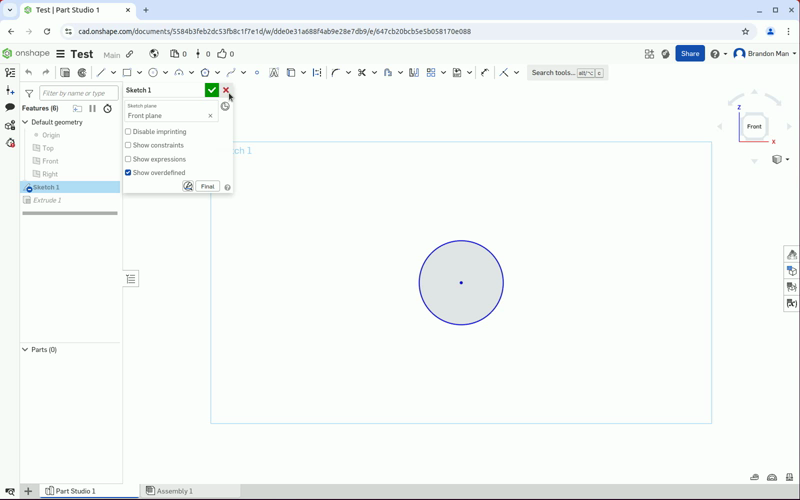
key(shift+s)
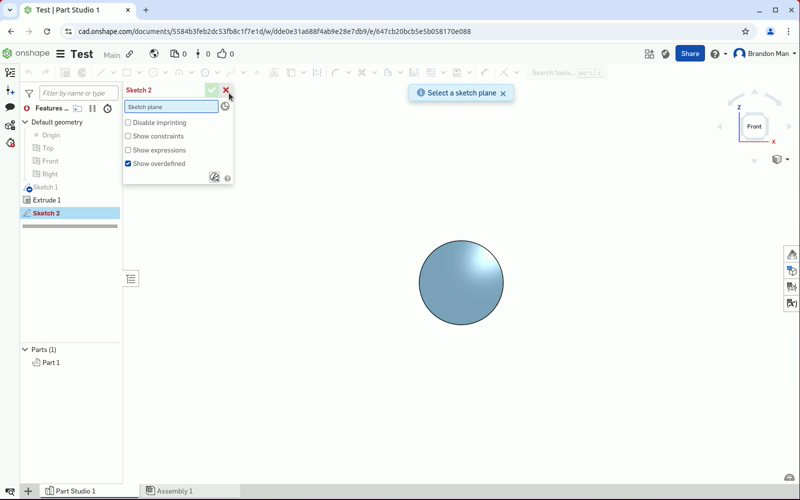
mouse_move(73, 163)
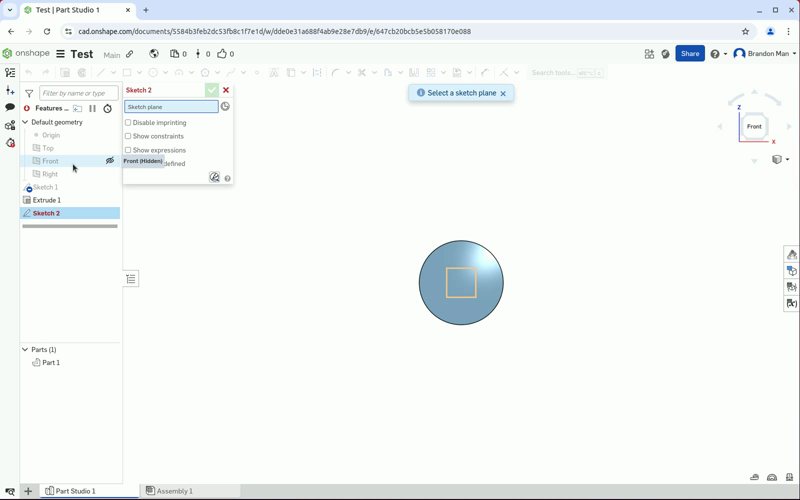
click(73, 163)
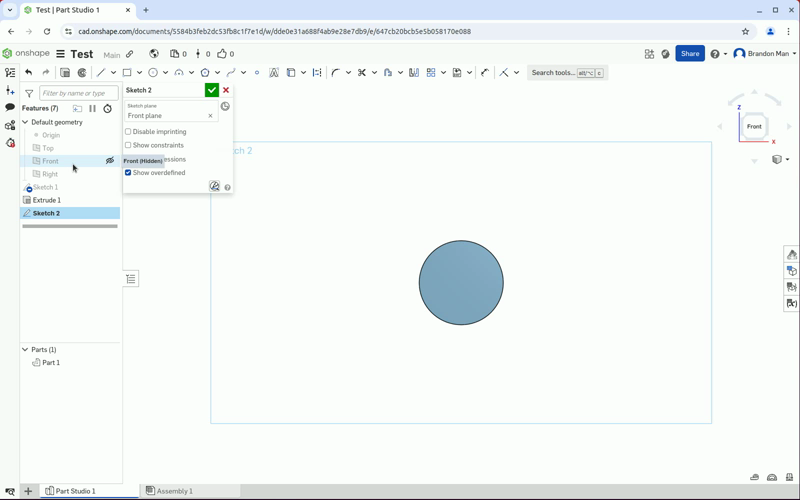
mouse_move(73, 352)
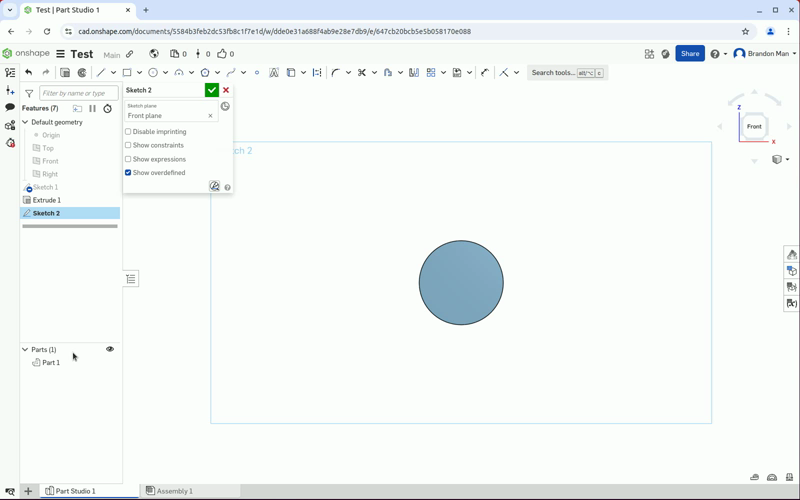
key(y)
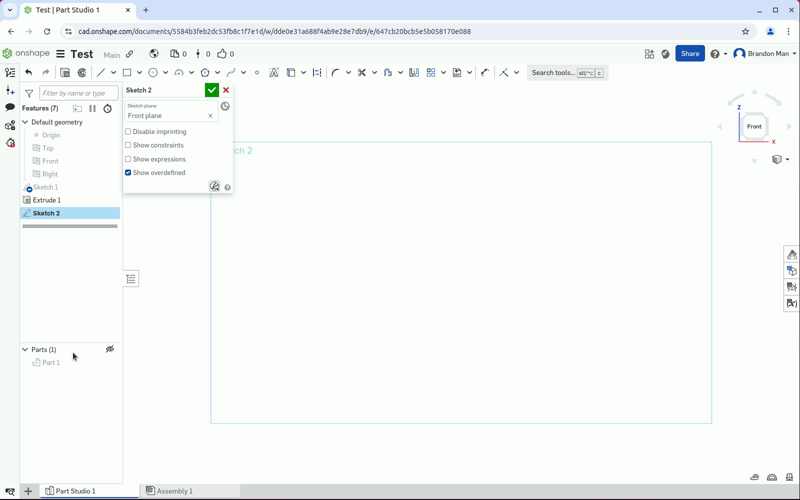
key(c)
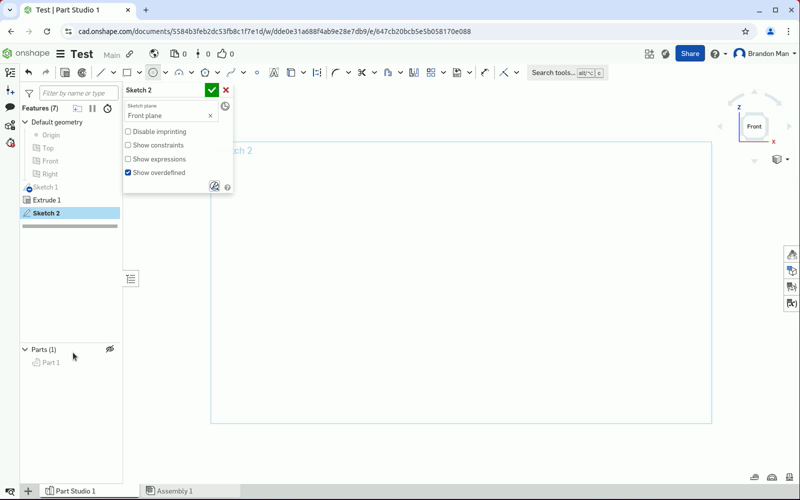
key_down(shift)
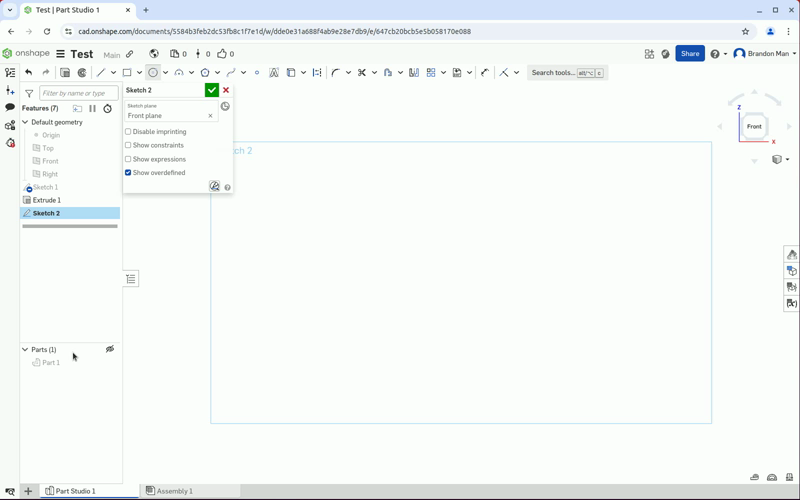
mouse_move(461, 282)
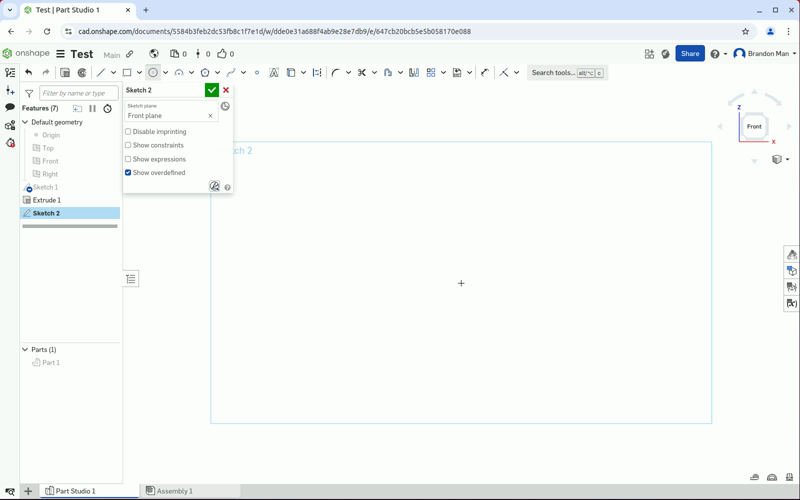
click(461, 282)
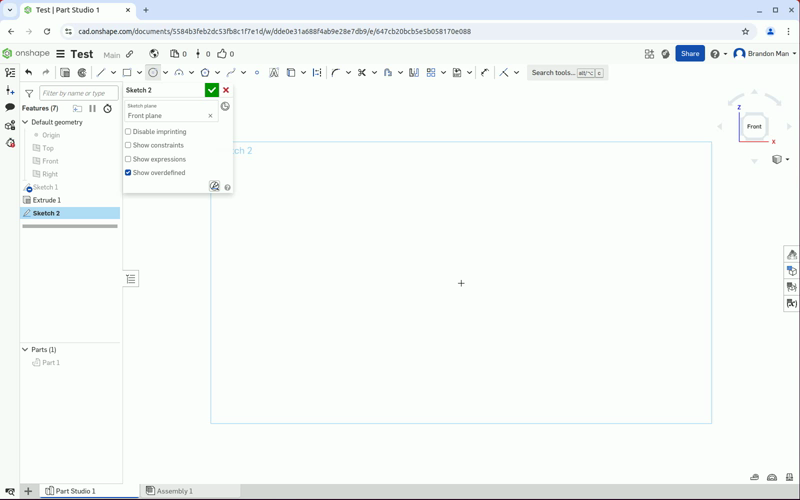
key_up(shift)
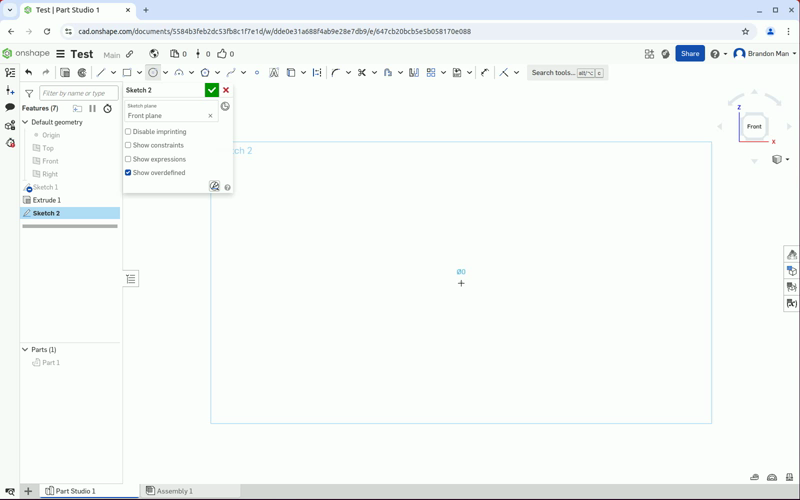
mouse_move(482, 282)
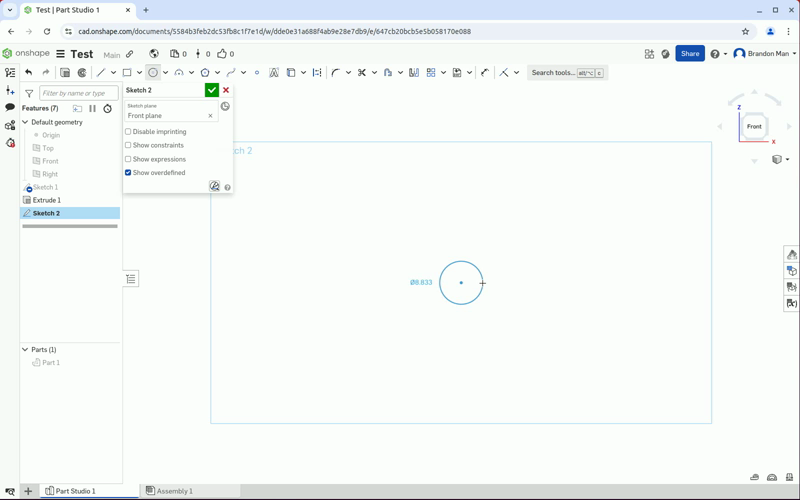
click(482, 282)
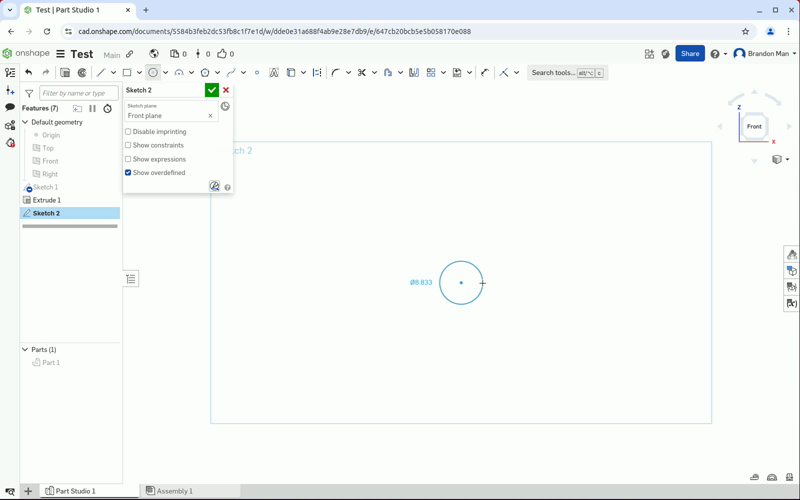
key(esc)
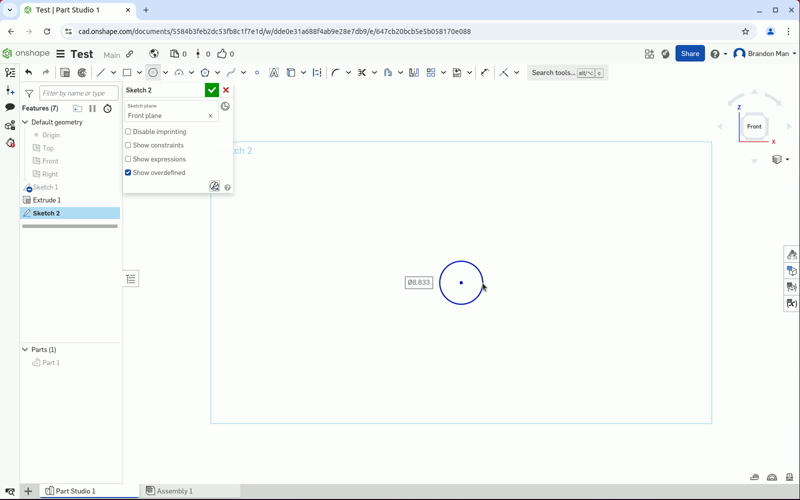
mouse_move(459, 281)
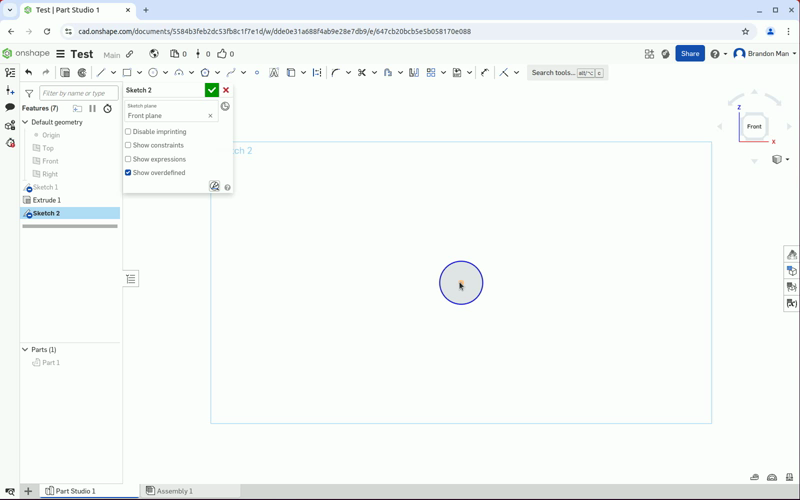
scroll(6)
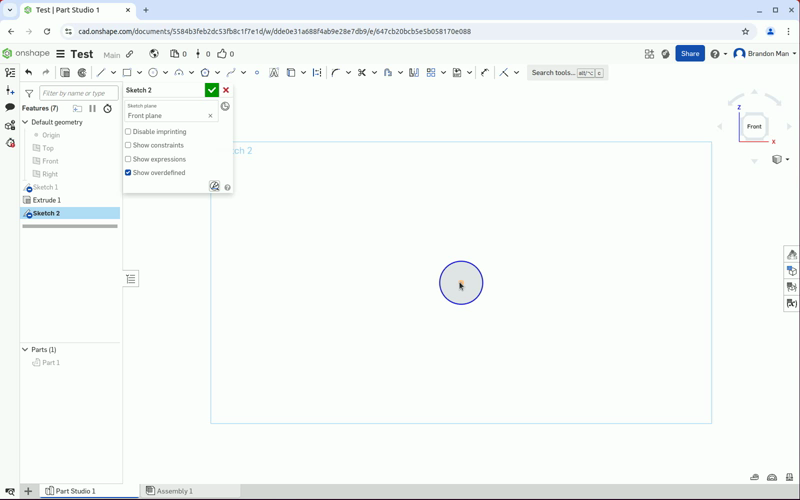
scroll(6)
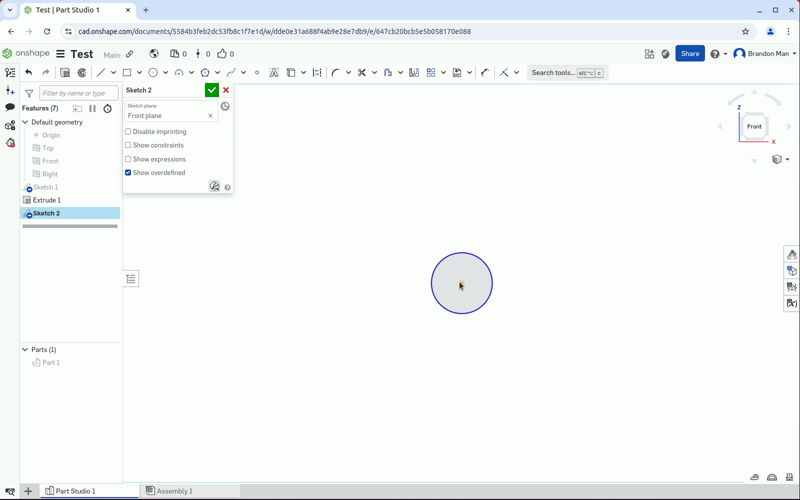
scroll(6)
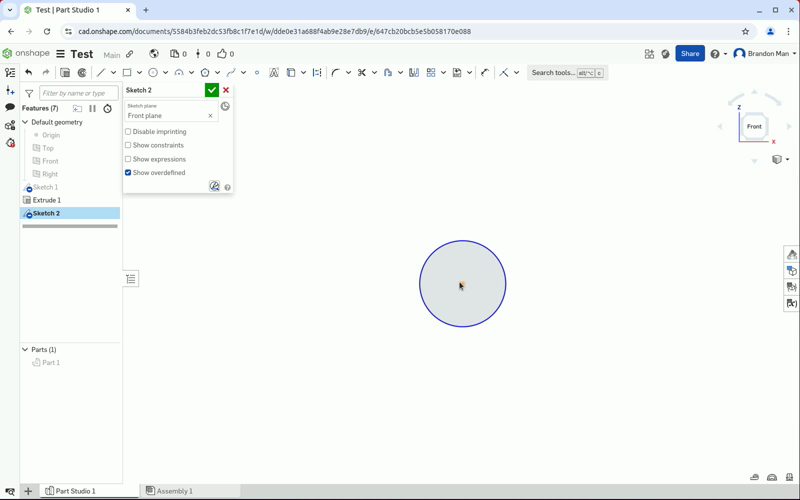
scroll(6)
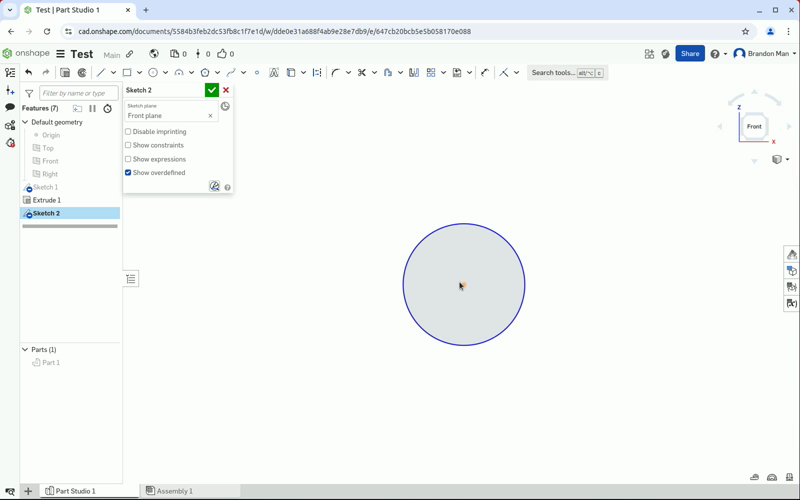
scroll(6)
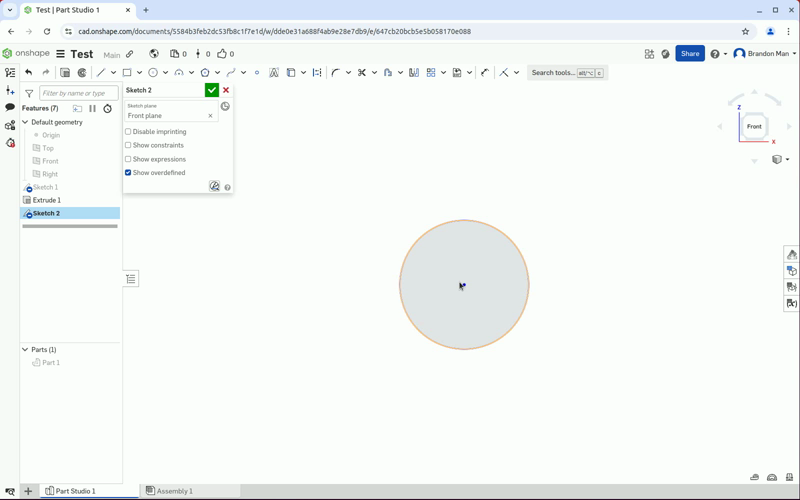
scroll(6)
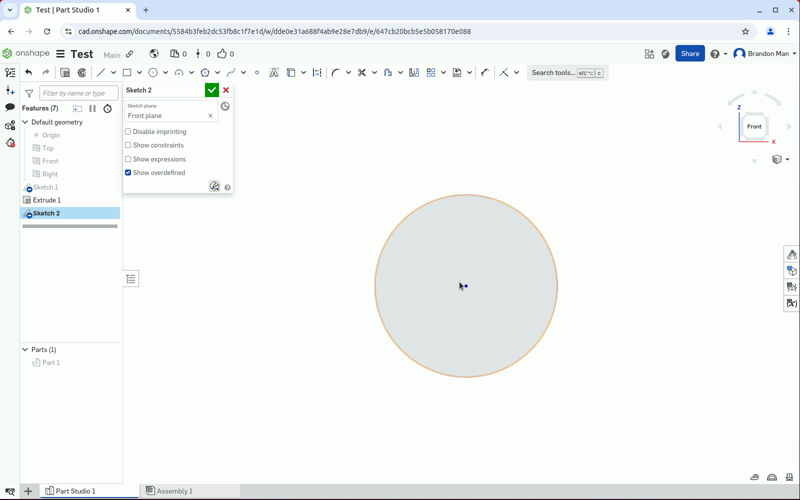
scroll(6)
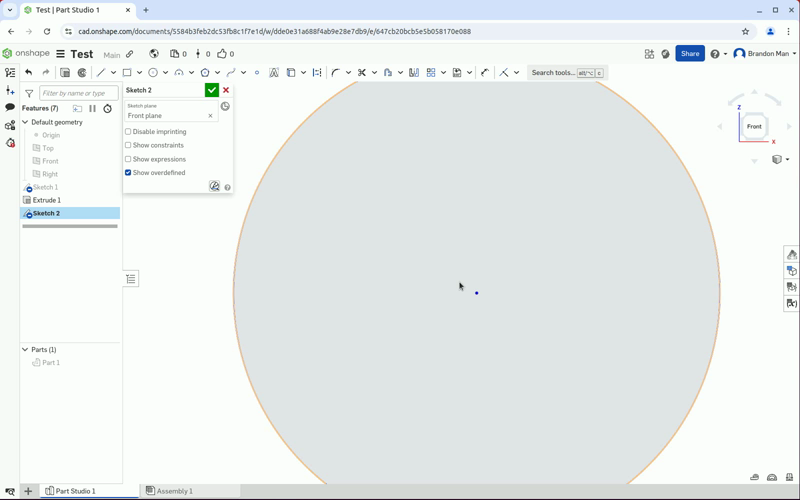
click(459, 281)
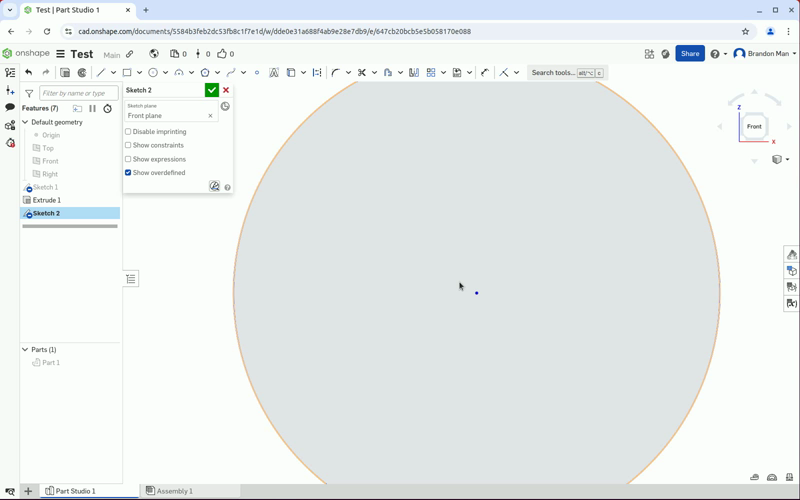
scroll(-6)
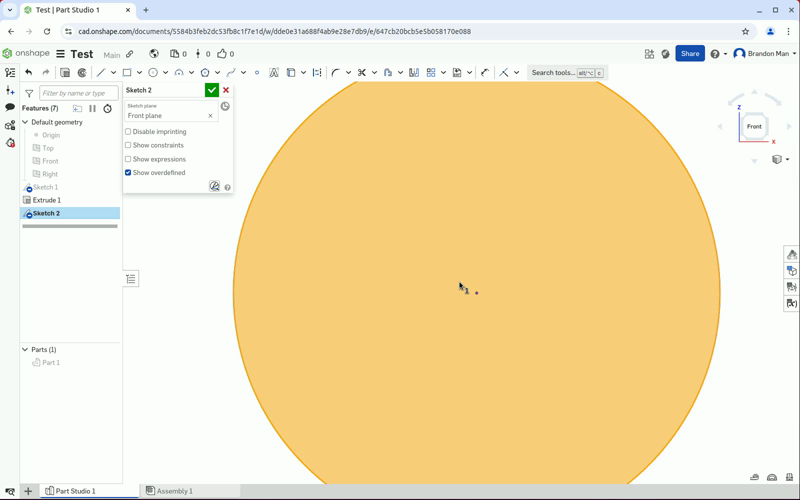
scroll(-6)
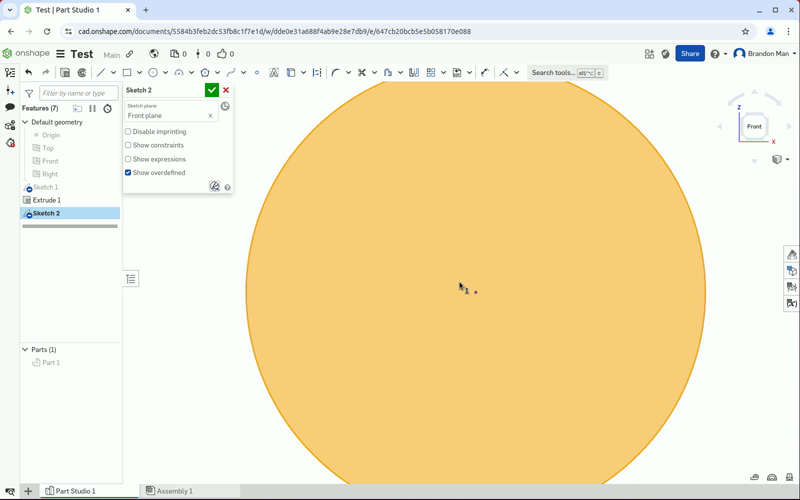
scroll(-6)
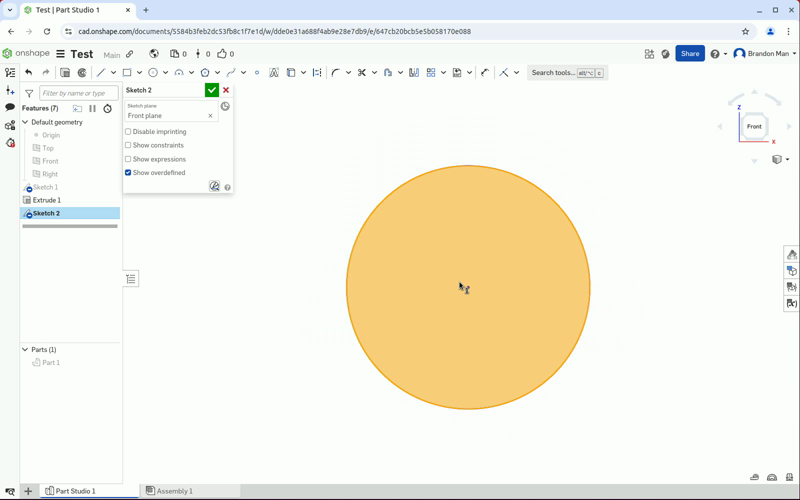
scroll(-6)
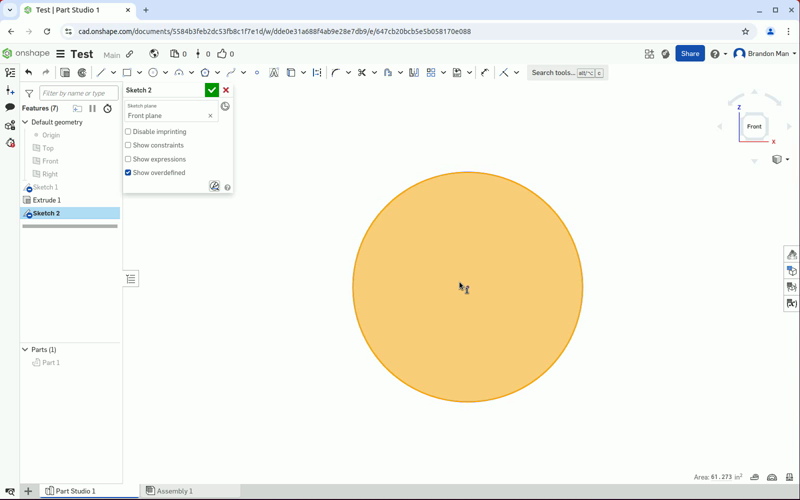
scroll(-6)
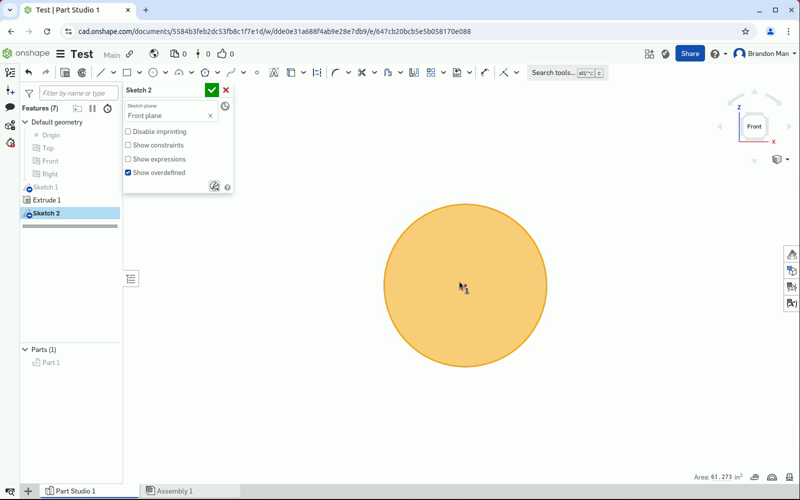
scroll(-6)
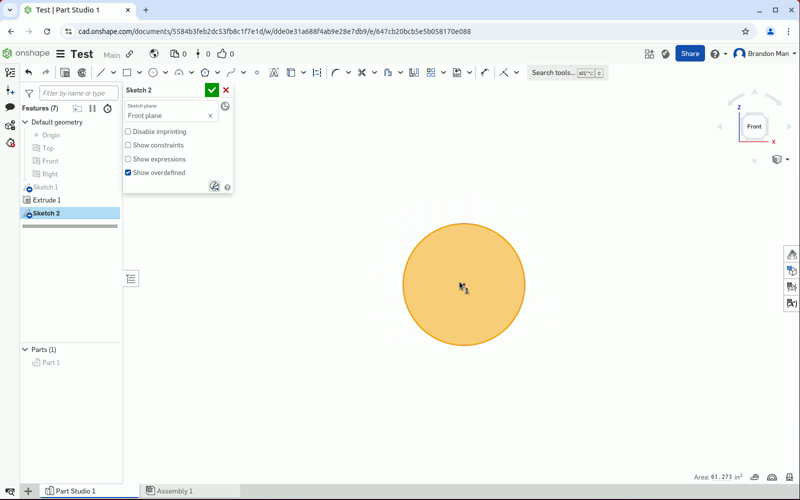
scroll(-6)
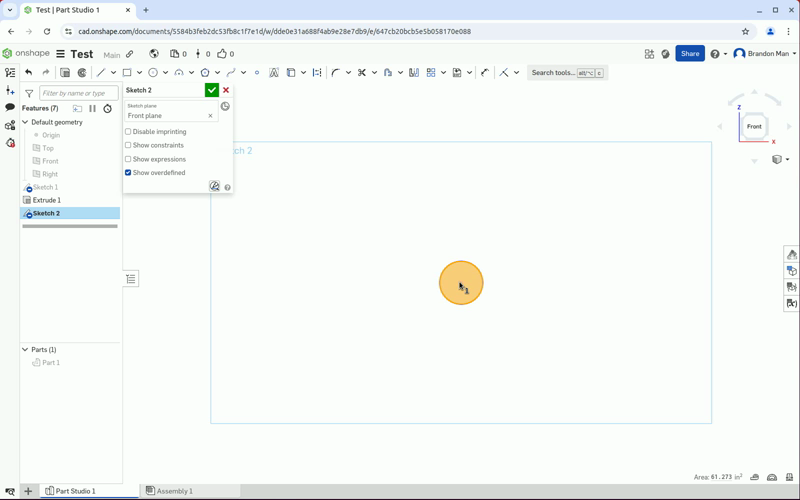
mouse_move(73, 352)
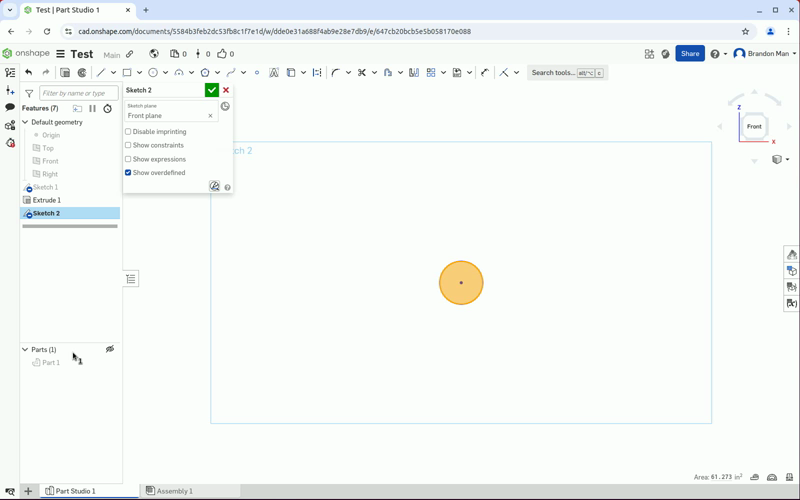
key(shift+y)
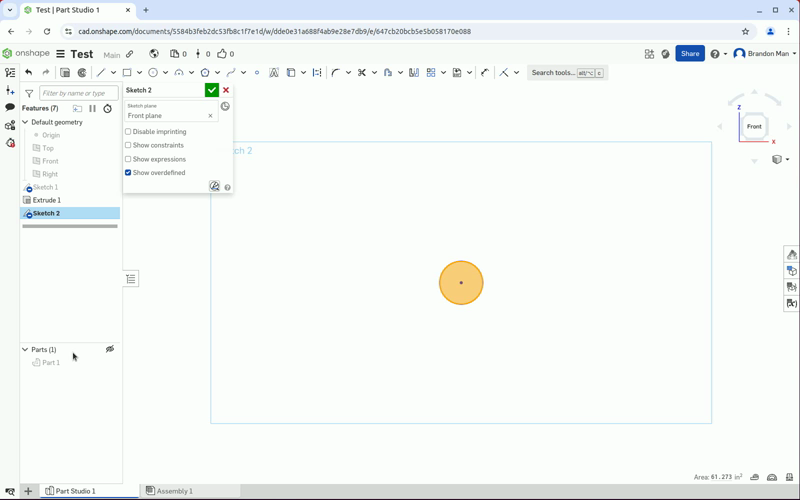
key(shift+e)
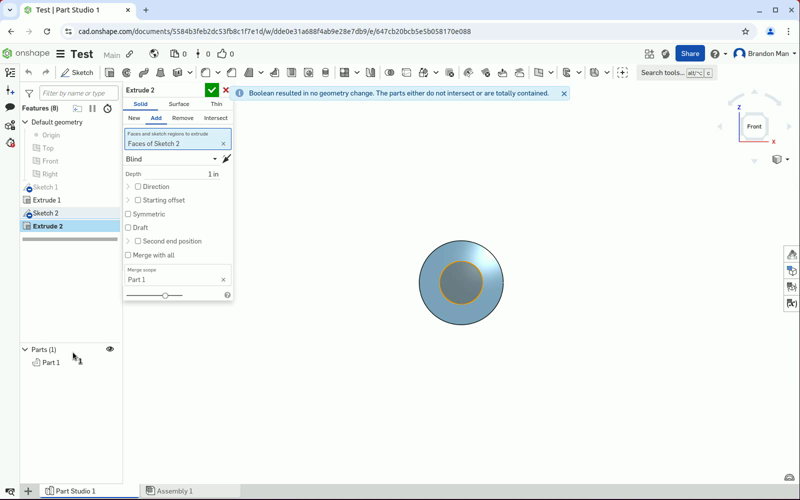
mouse_move(143, 106)
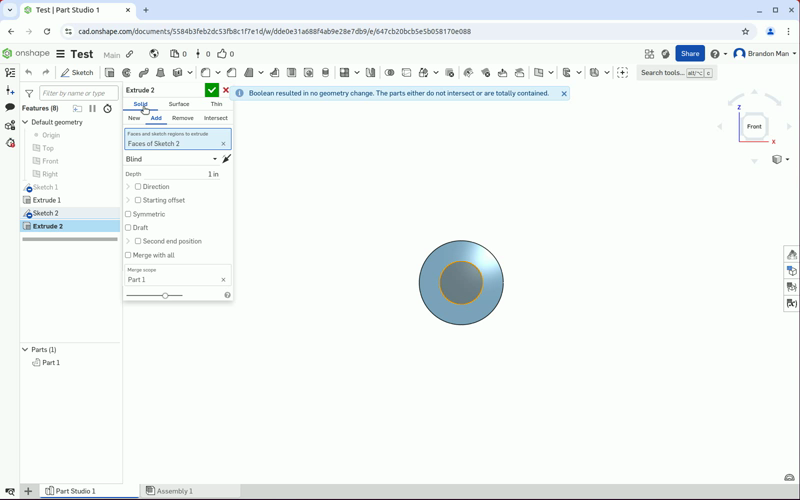
click(143, 106)
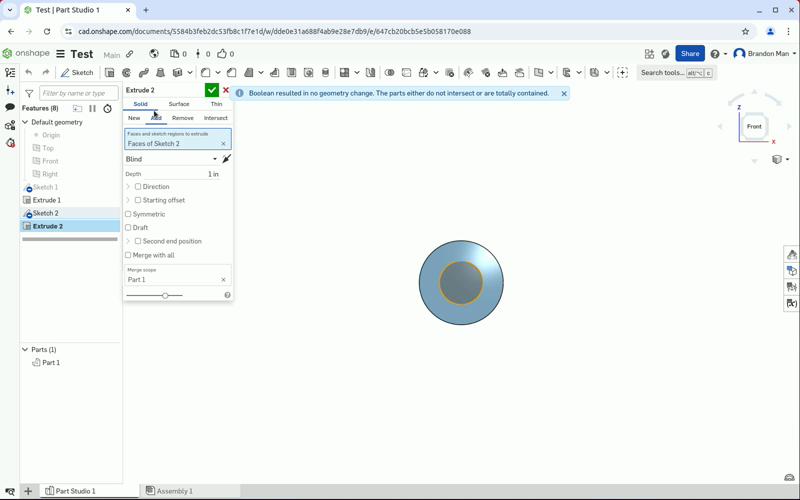
mouse_move(186, 120)
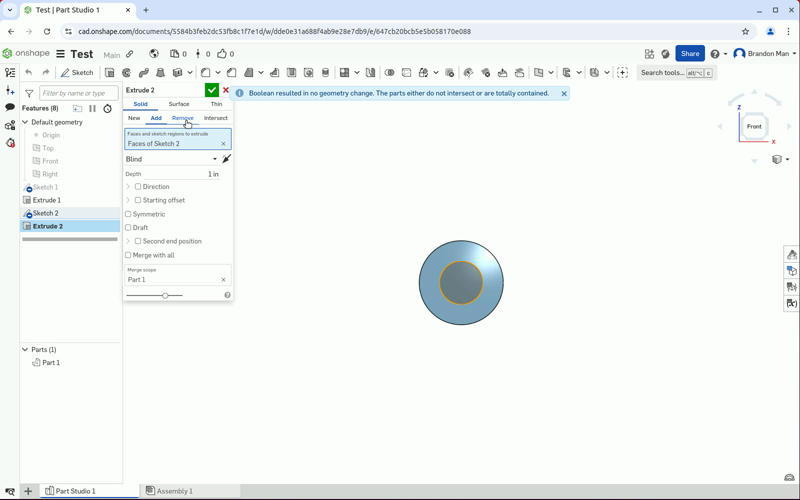
click(186, 120)
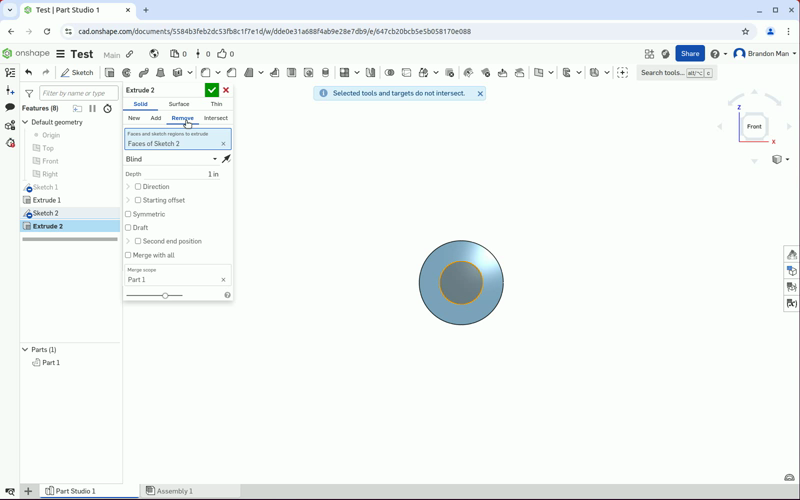
key(tab, 4)
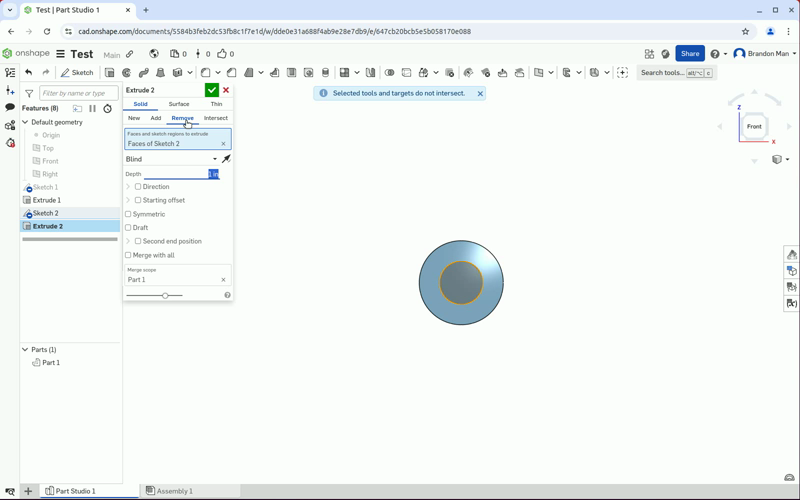
text(-27.922)
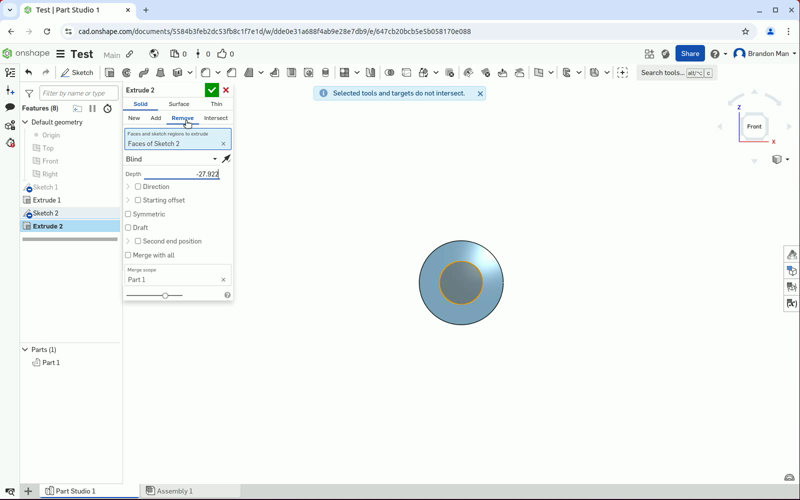
key(tab, 6)
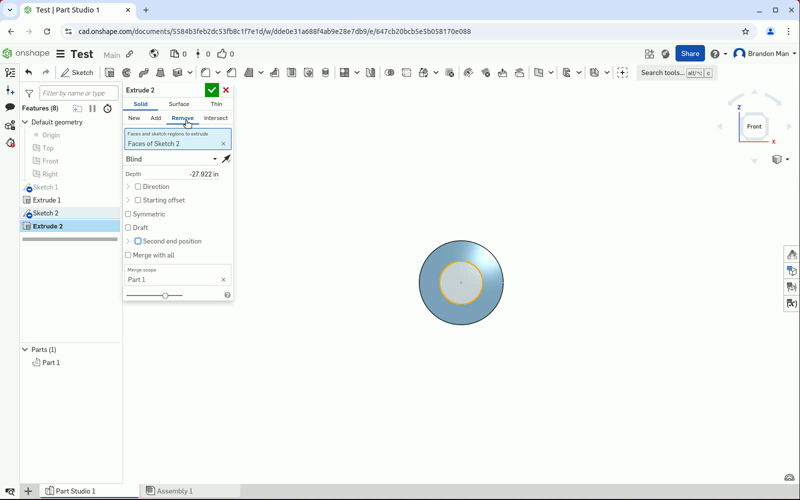
key(space)
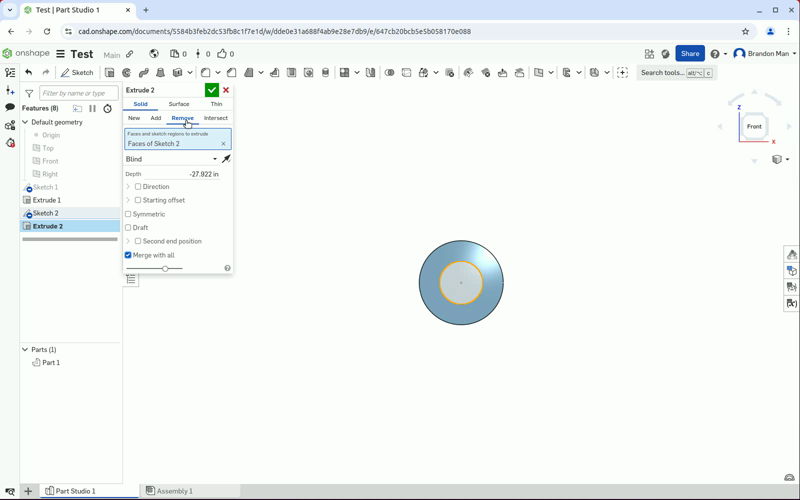
key(enter)
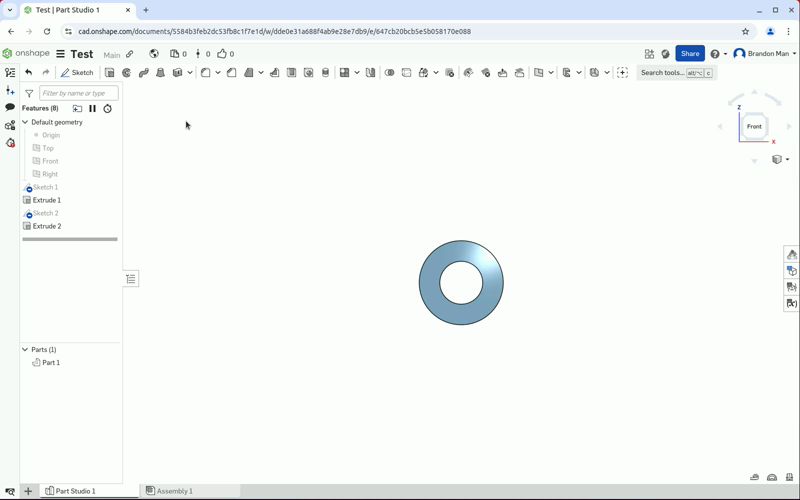
key(shift+h)
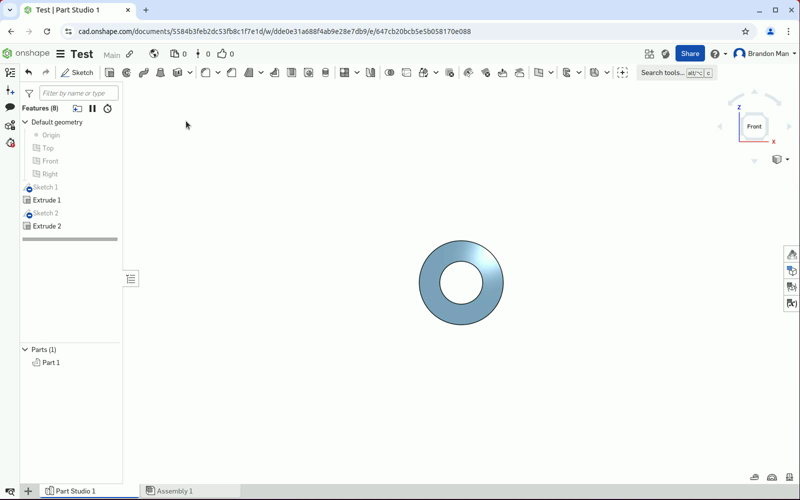
key(shift+h)
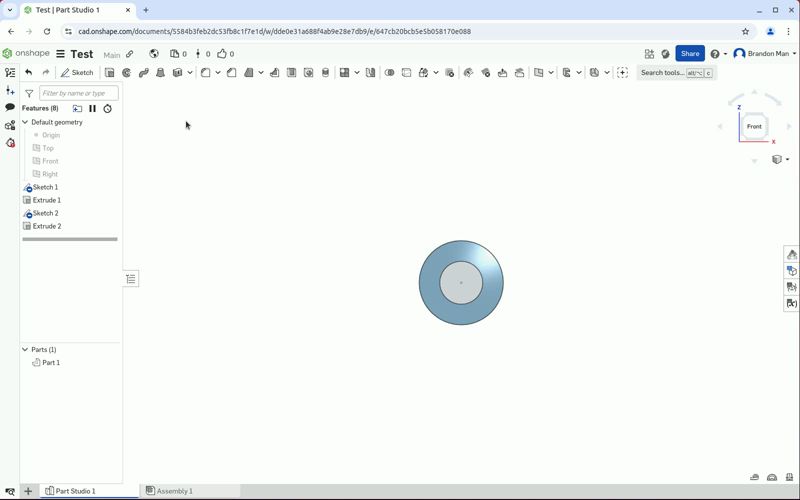
key(shift+7)
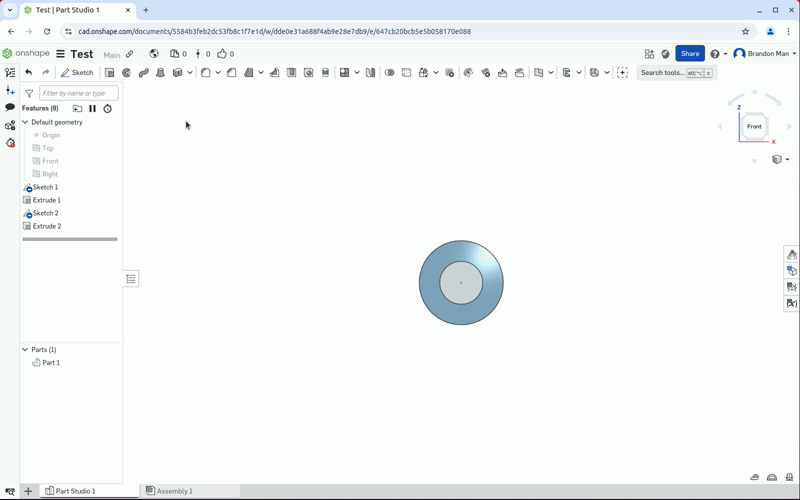
key(left, 2)
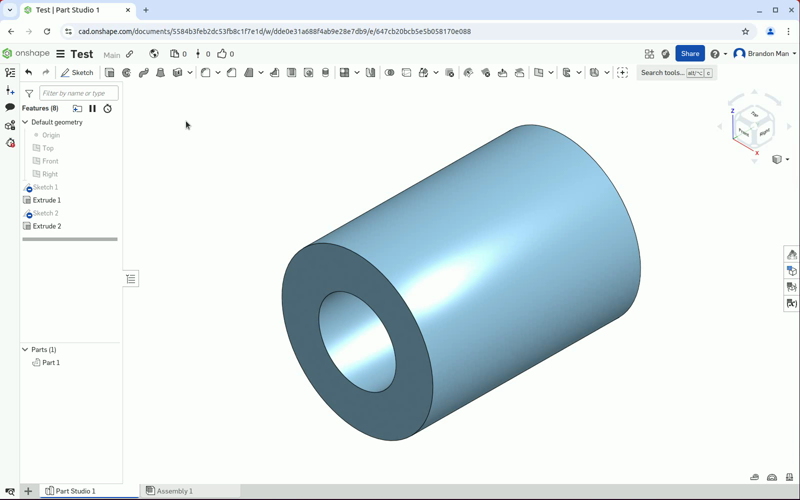
key(down, 2)
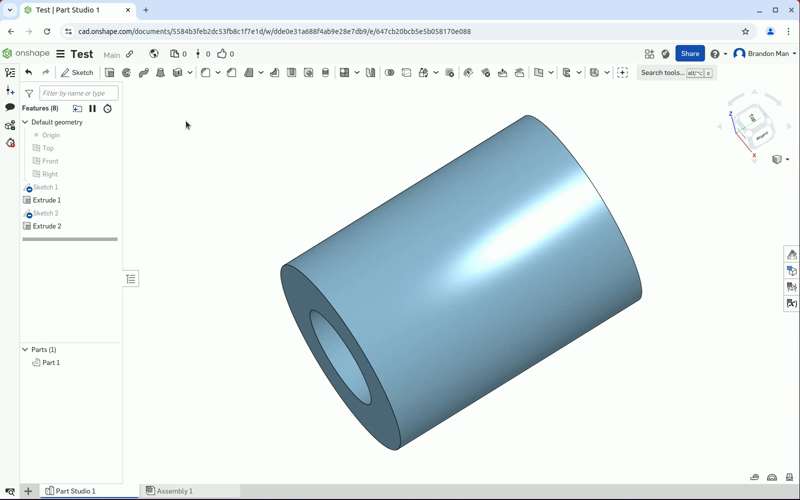
key(up, 2)
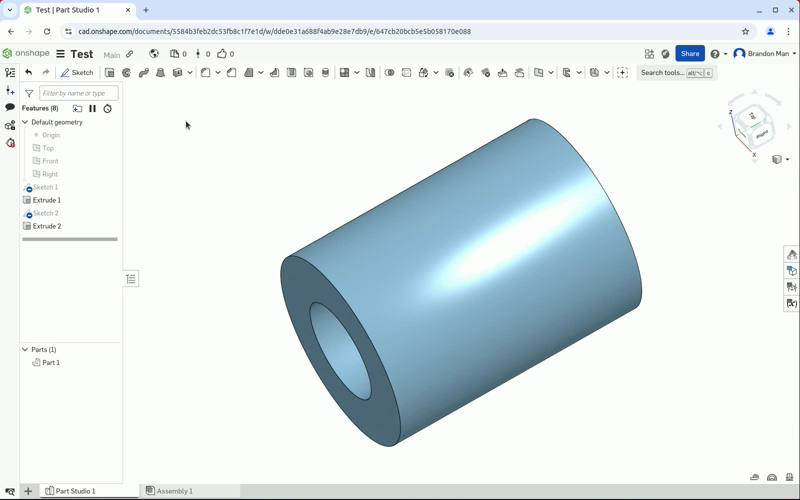
key(right, 2)
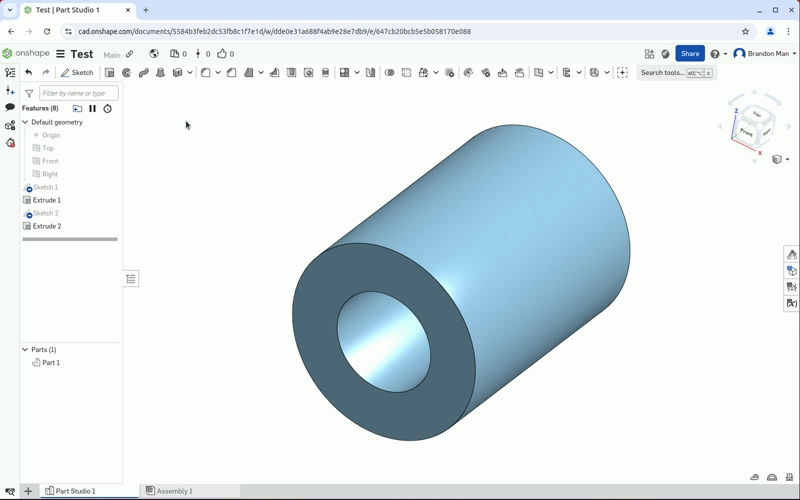
mouse_move(73, 189)
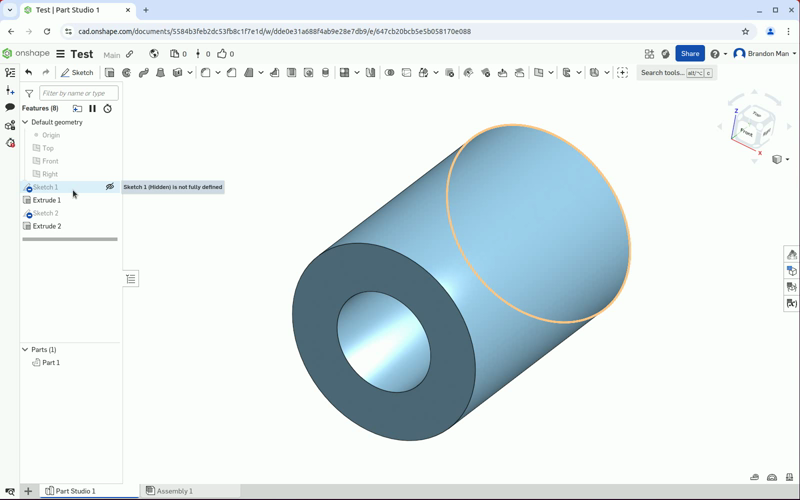
click(73, 189)